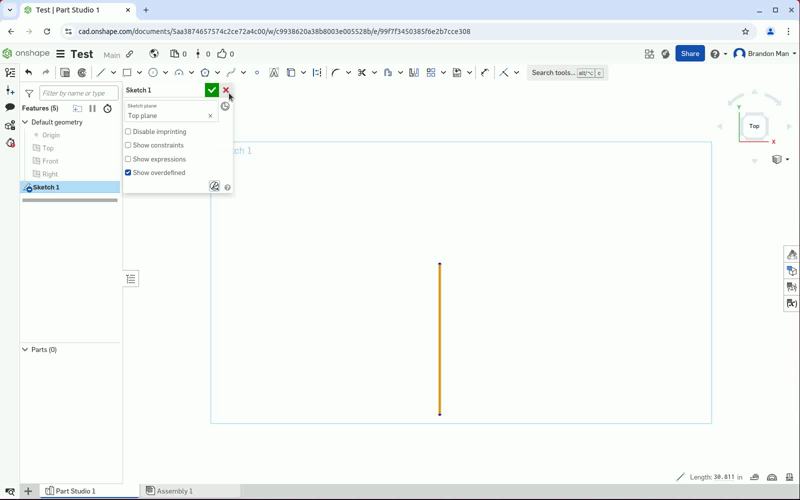
key(shift+h)
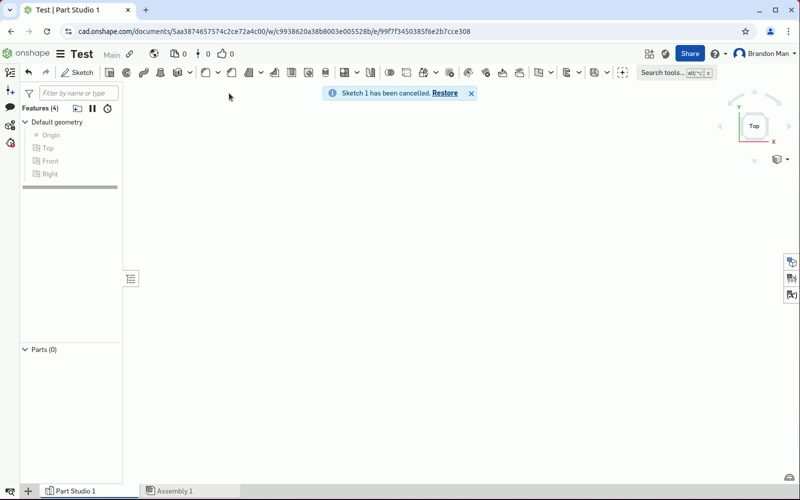
mouse_move(73, 352)
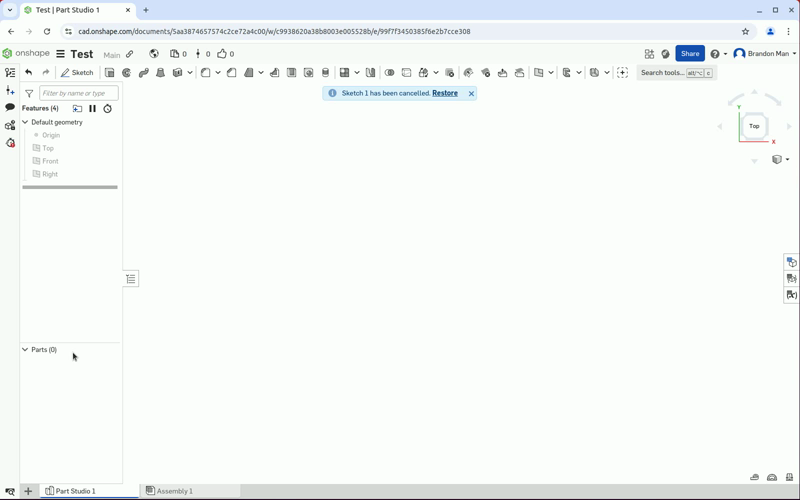
key(y)
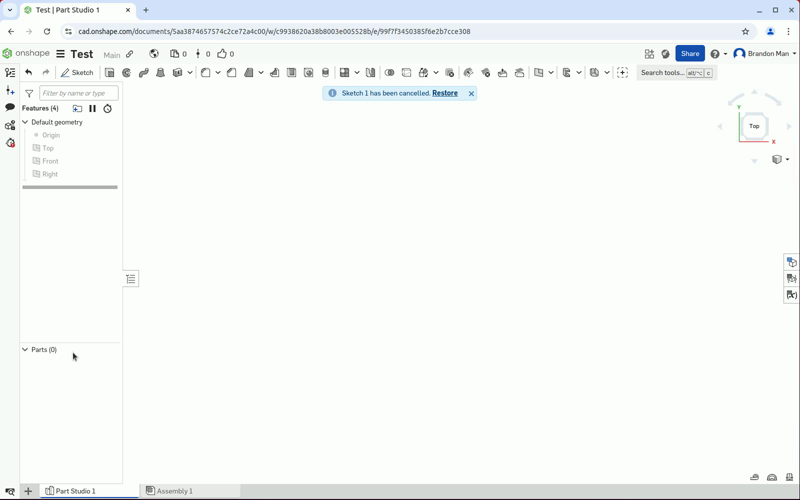
key(shift+p)
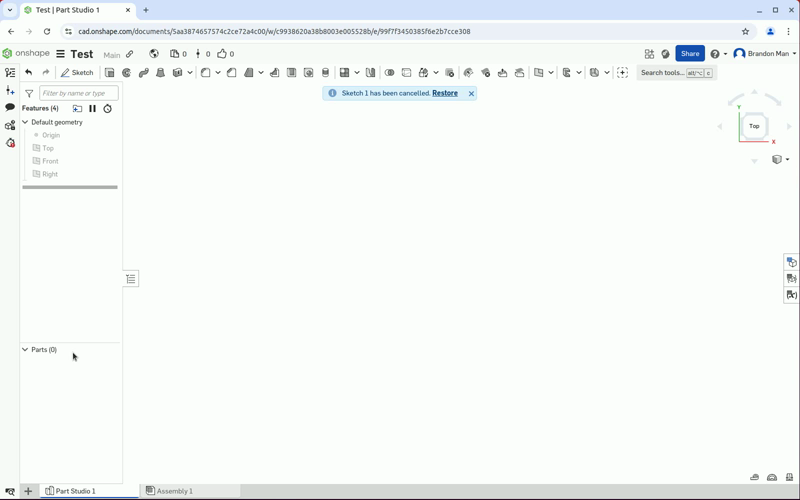
key(space)
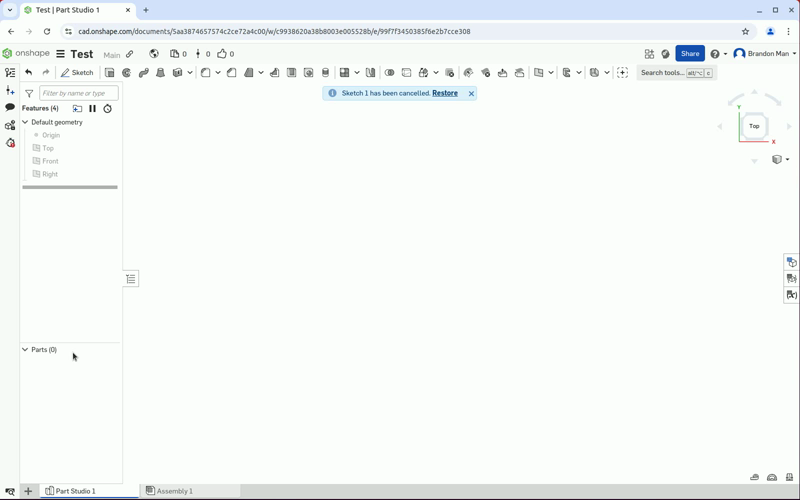
key_down(shift)
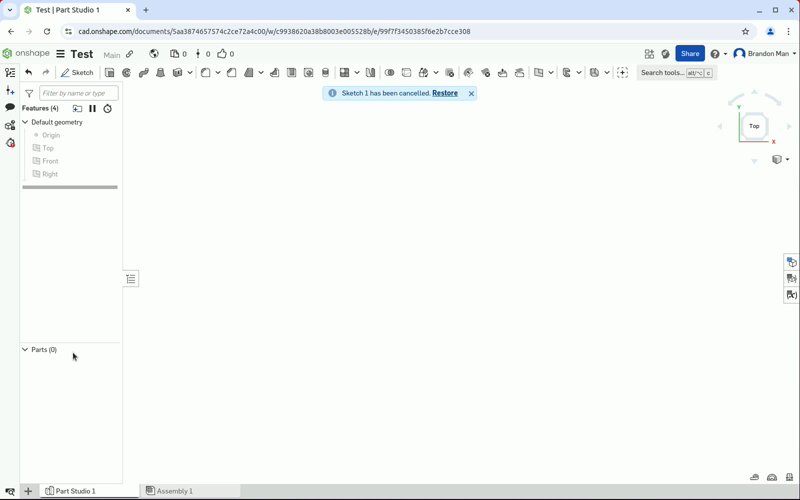
key(up)
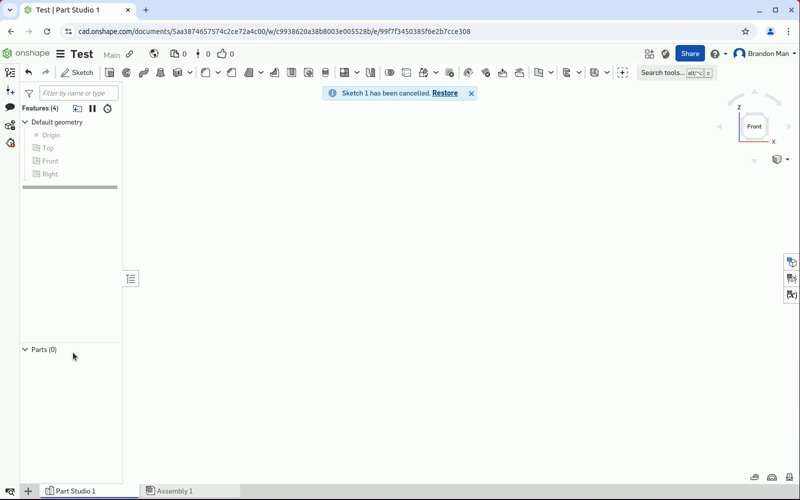
key_up(shift)
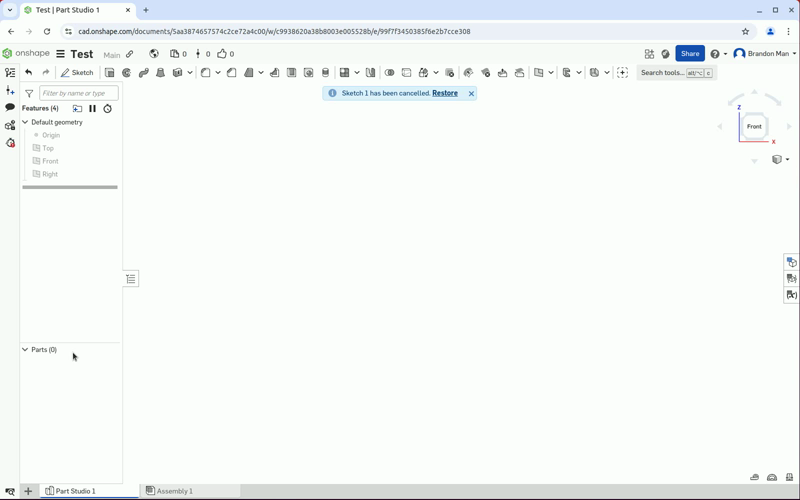
mouse_move(73, 352)
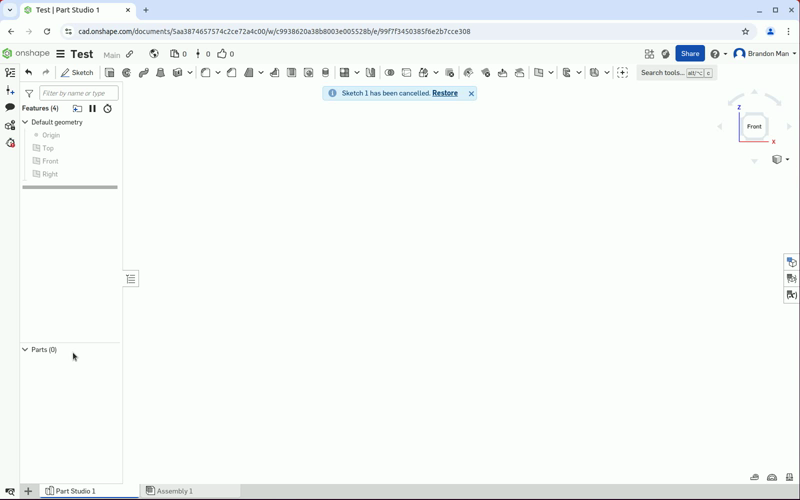
key(shift+y)
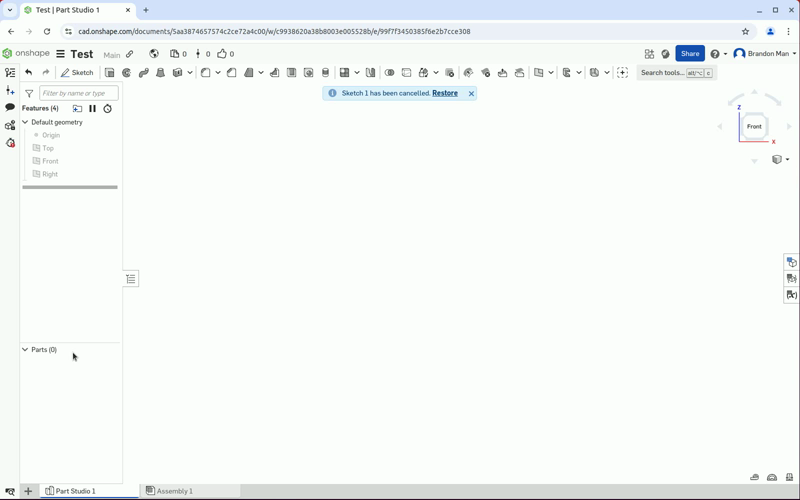
key(shift+s)
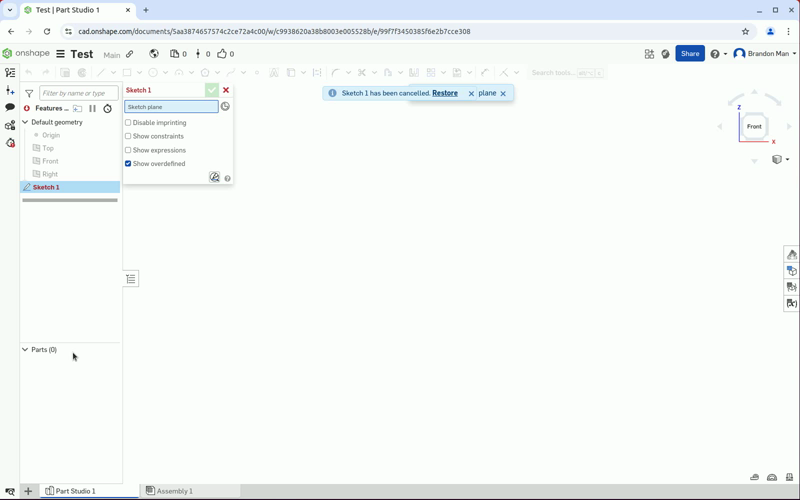
mouse_move(73, 163)
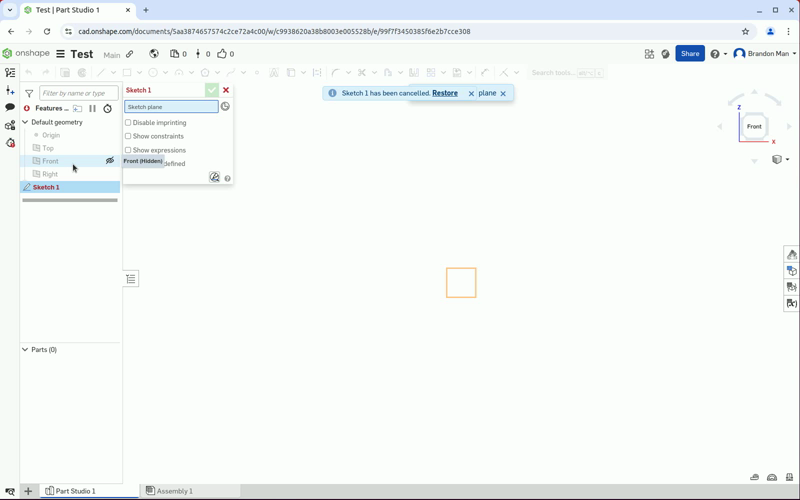
click(73, 163)
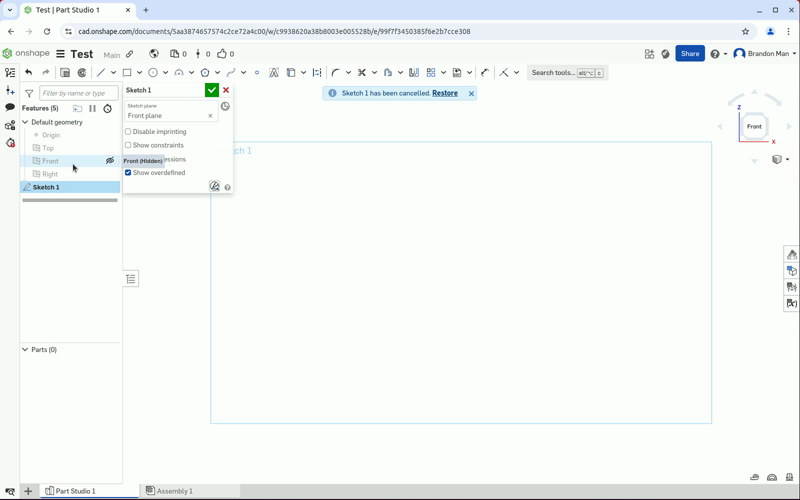
mouse_move(73, 352)
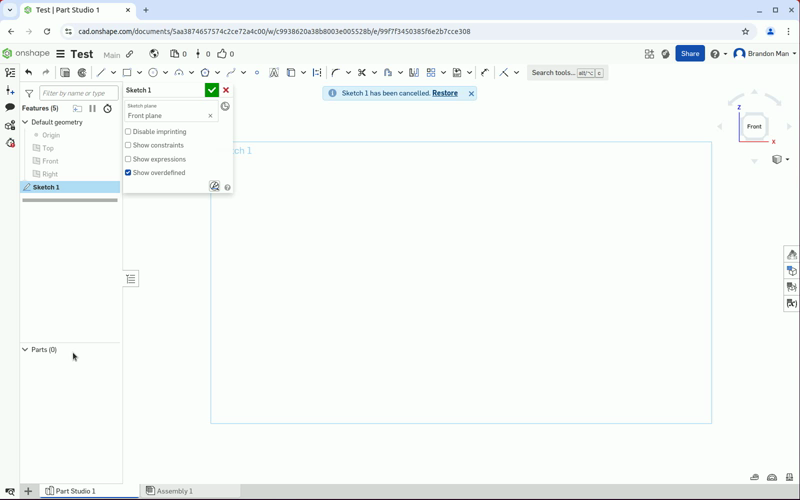
key(y)
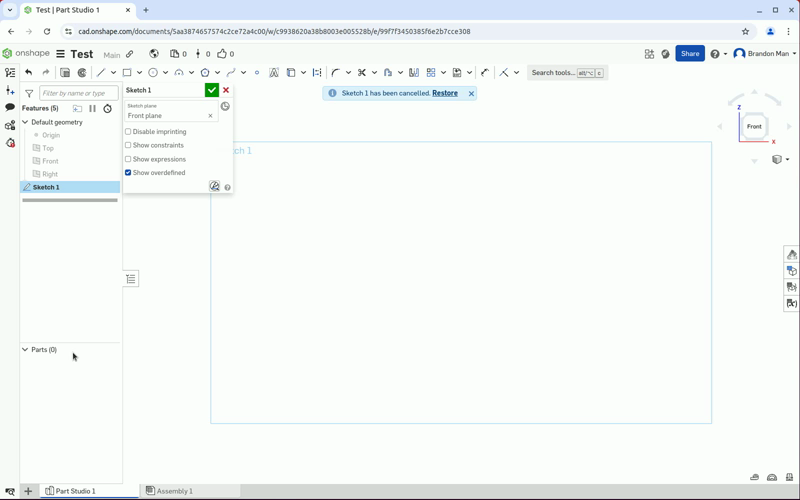
key(l)
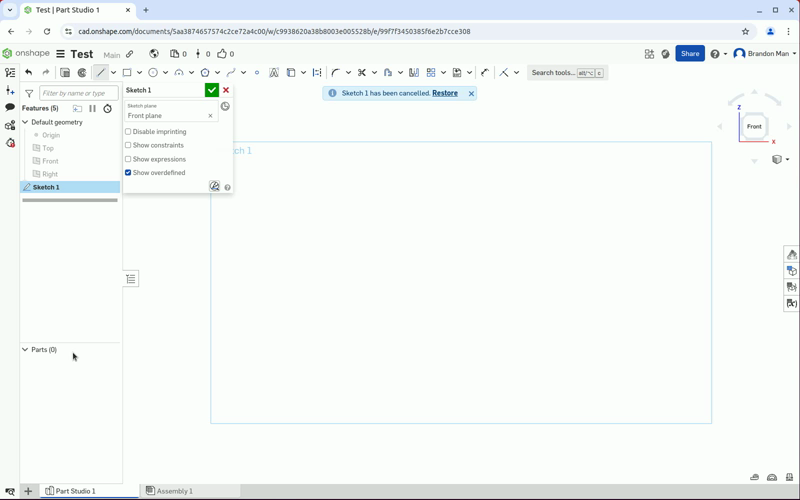
key_down(shift)
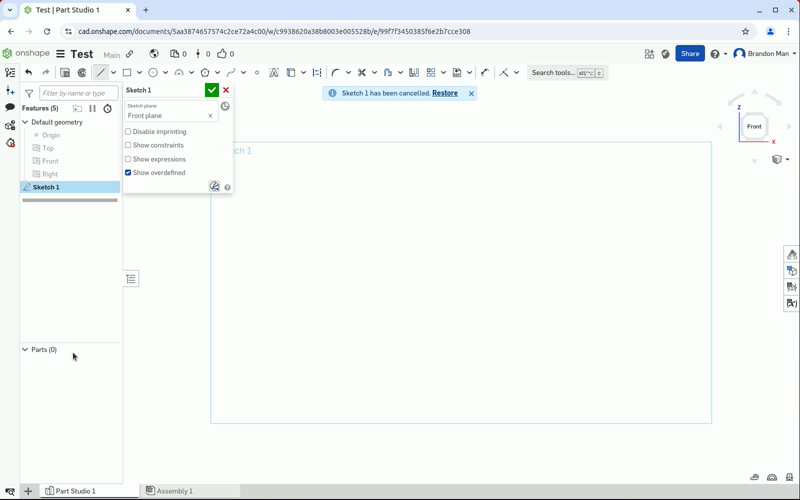
mouse_move(348, 282)
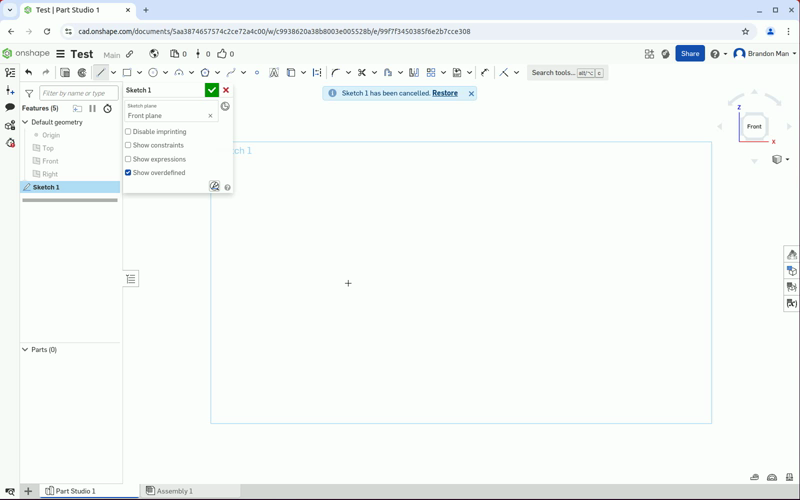
click(348, 282)
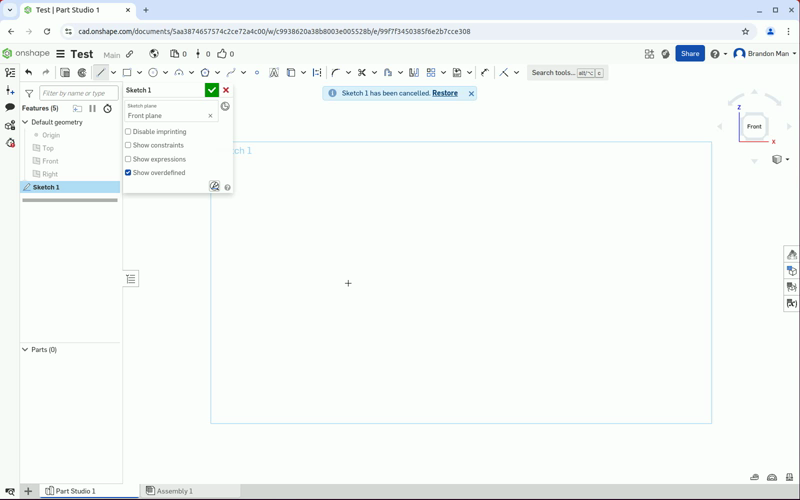
key_up(shift)
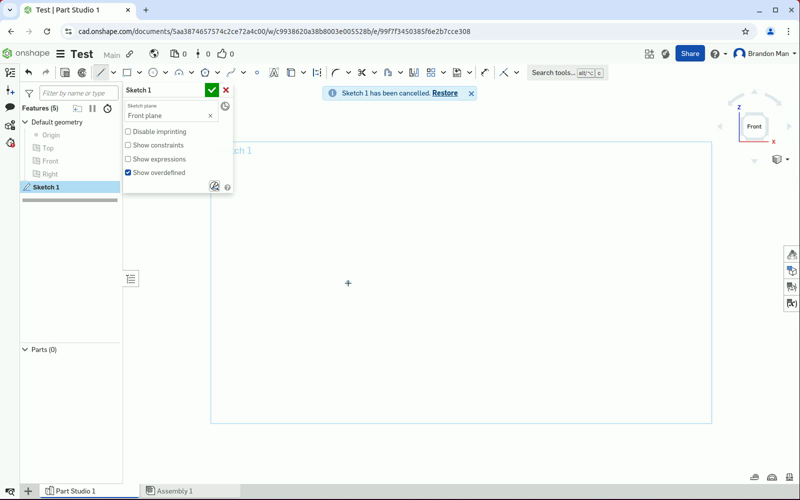
key_down(shift)
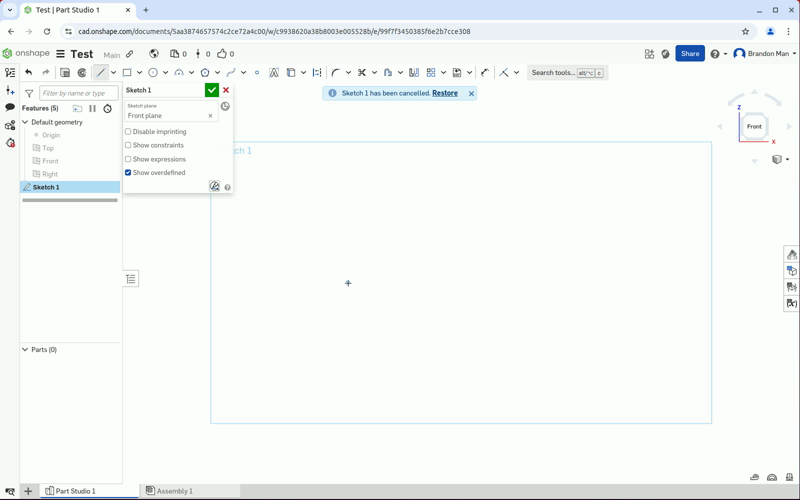
mouse_move(460, 282)
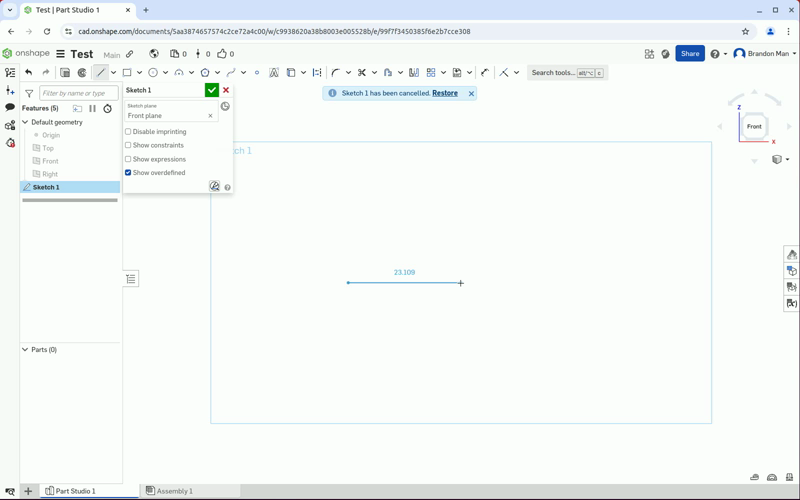
click(460, 282)
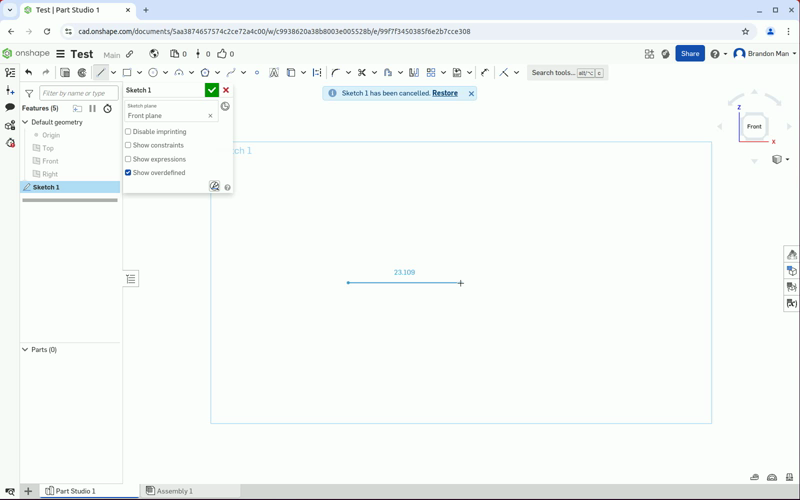
key_up(shift)
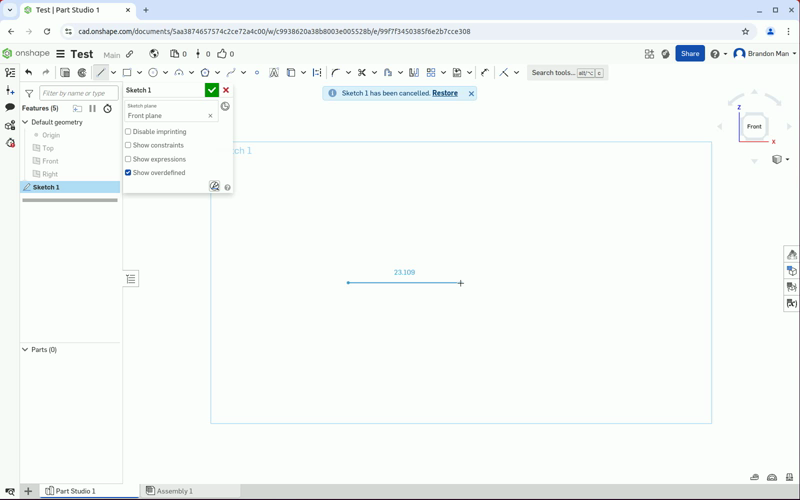
key_down(shift)
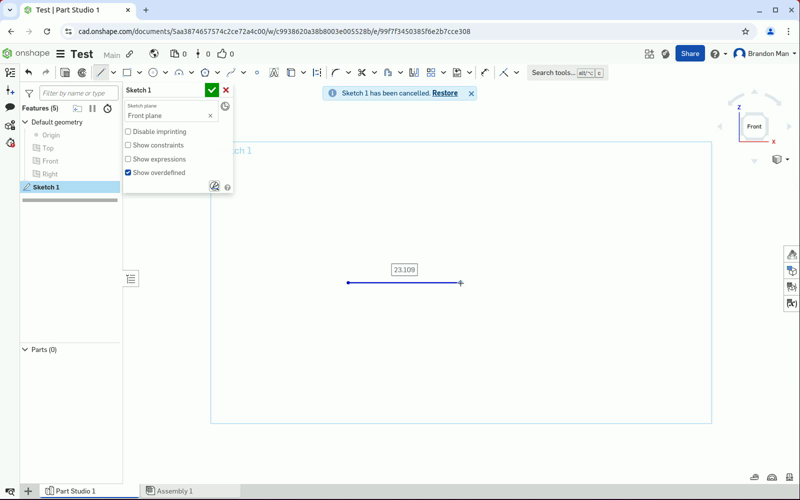
mouse_move(490, 282)
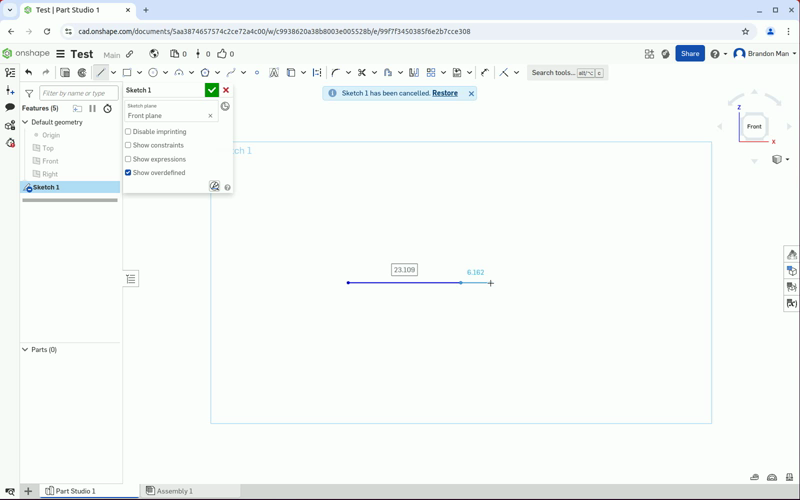
mouse_move(460, 226)
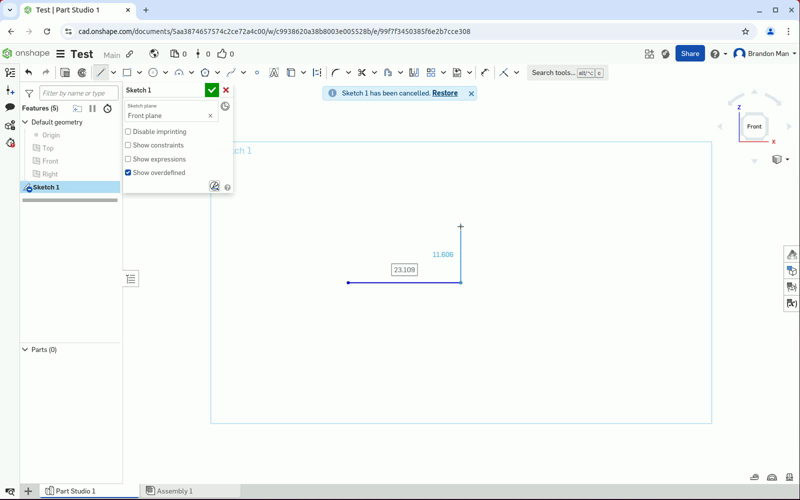
click(460, 226)
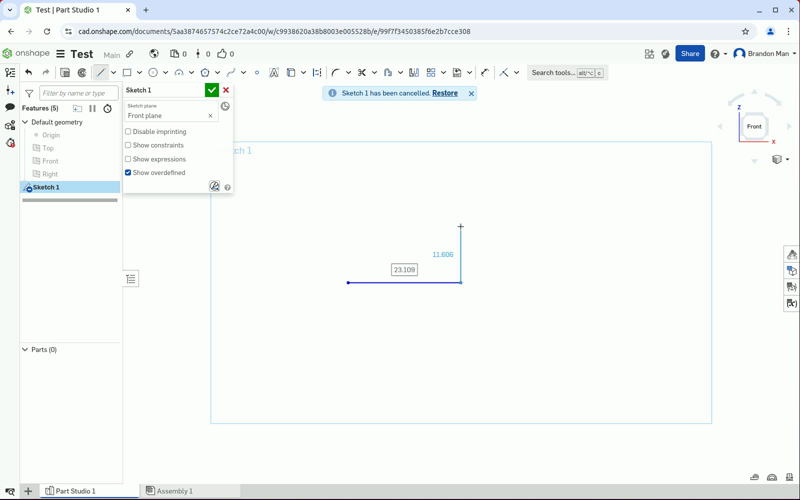
key_up(shift)
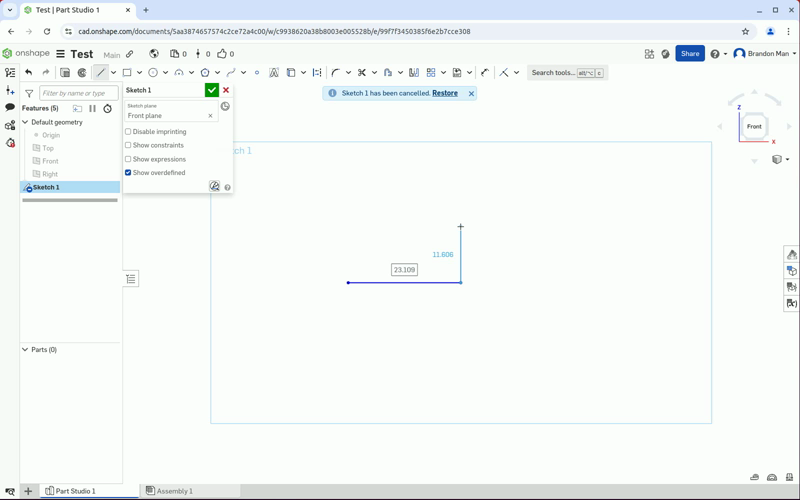
key_down(shift)
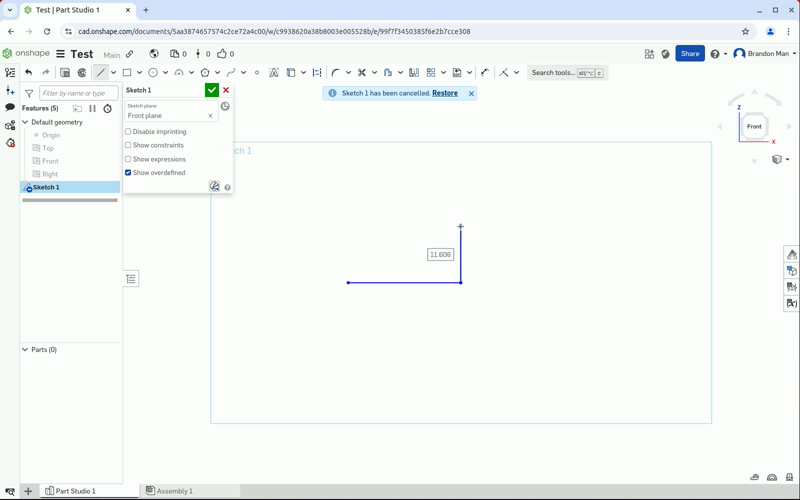
mouse_move(348, 226)
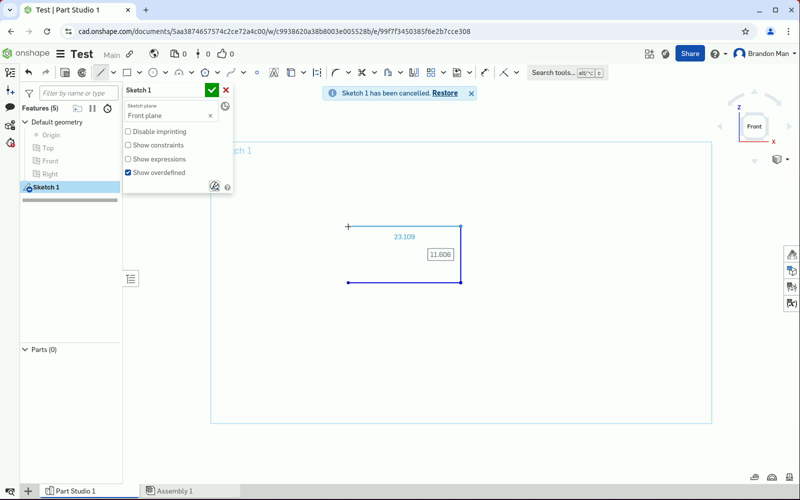
click(348, 226)
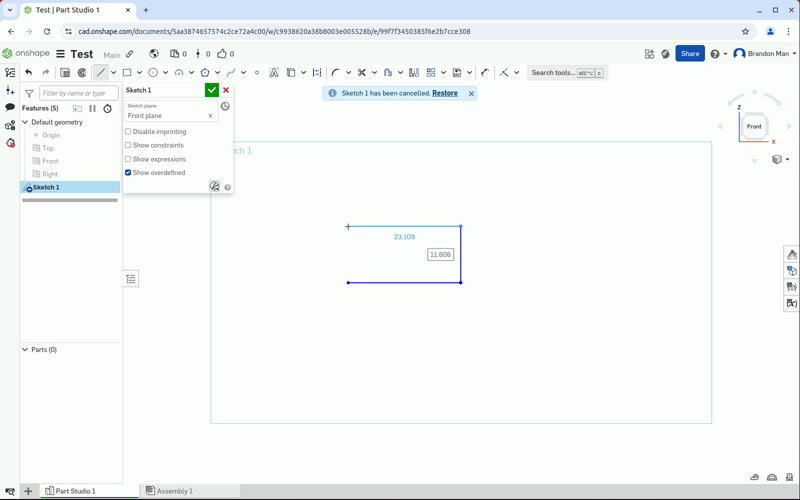
key_up(shift)
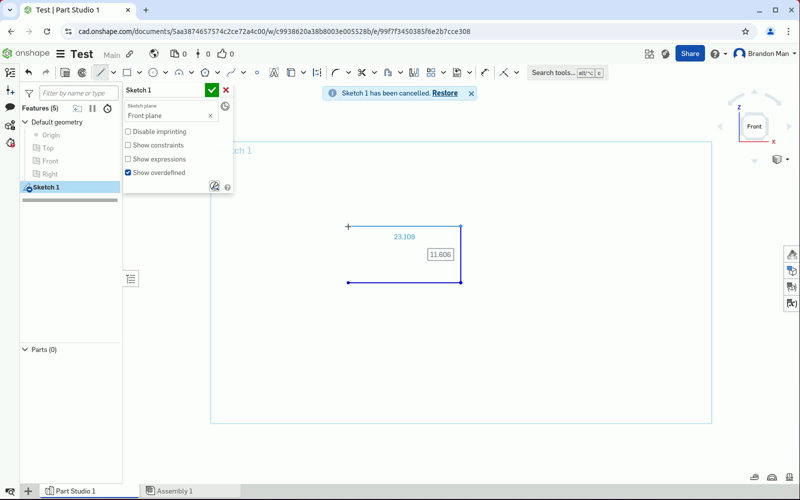
mouse_move(378, 226)
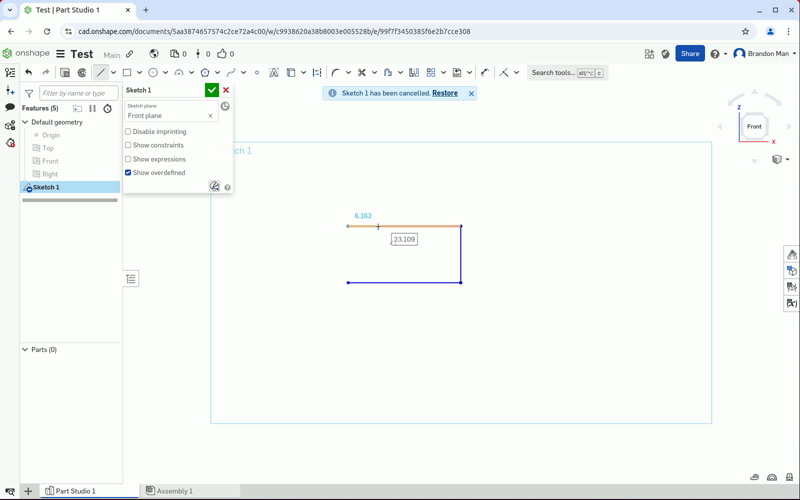
key_down(shift)
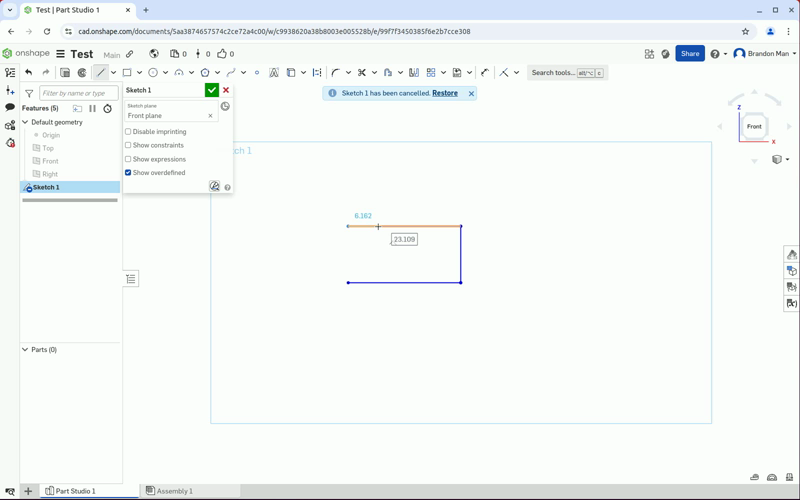
mouse_move(348, 282)
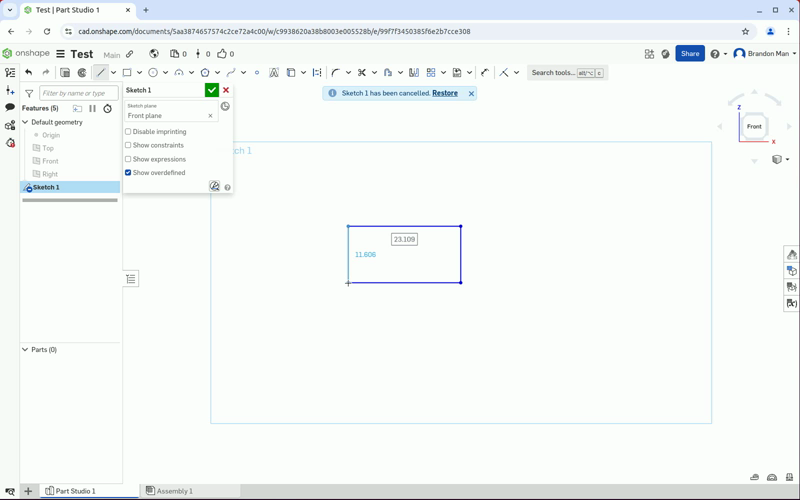
key_up(shift)
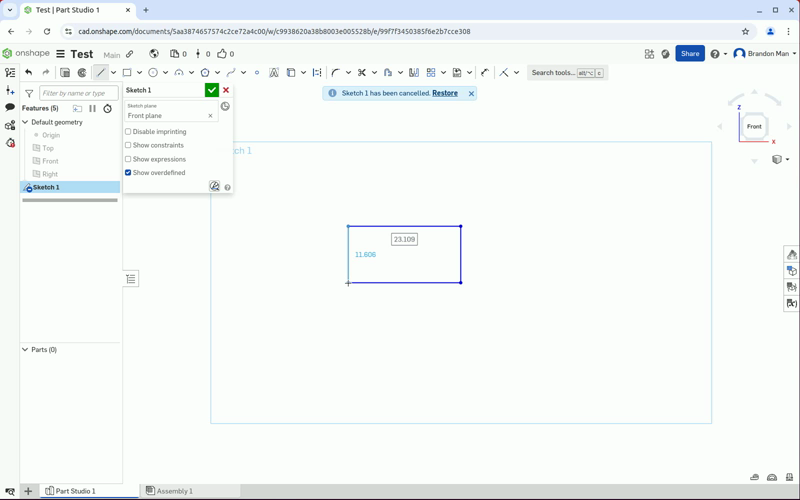
click(348, 282)
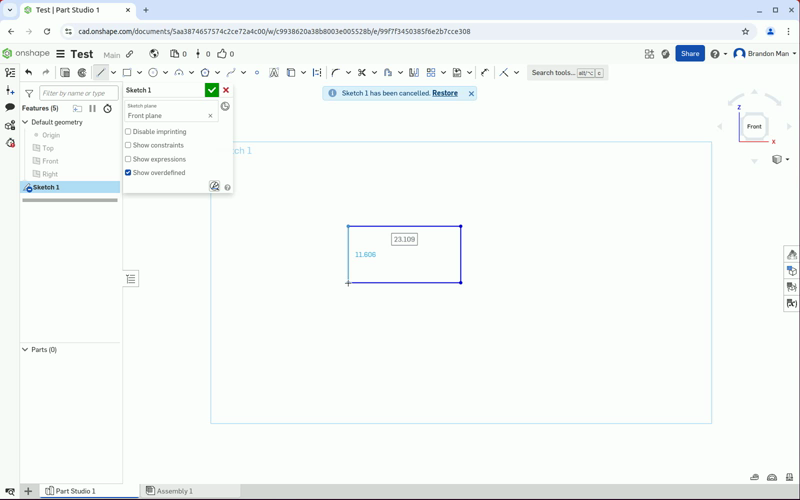
key(esc)
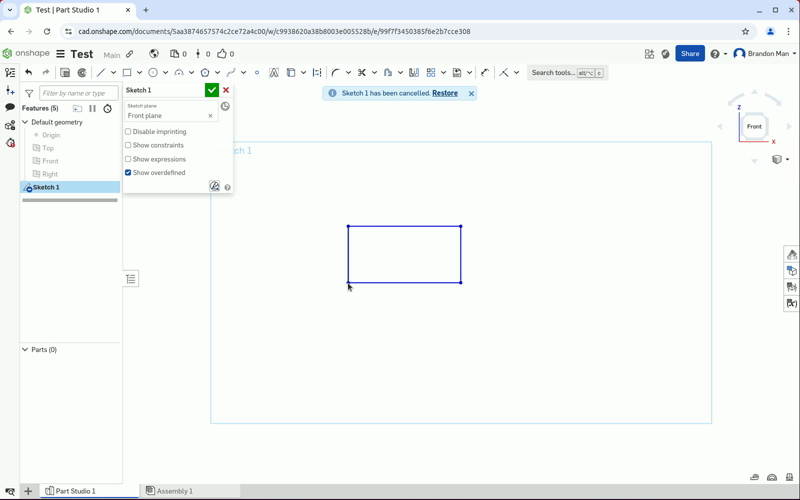
mouse_move(371, 249)
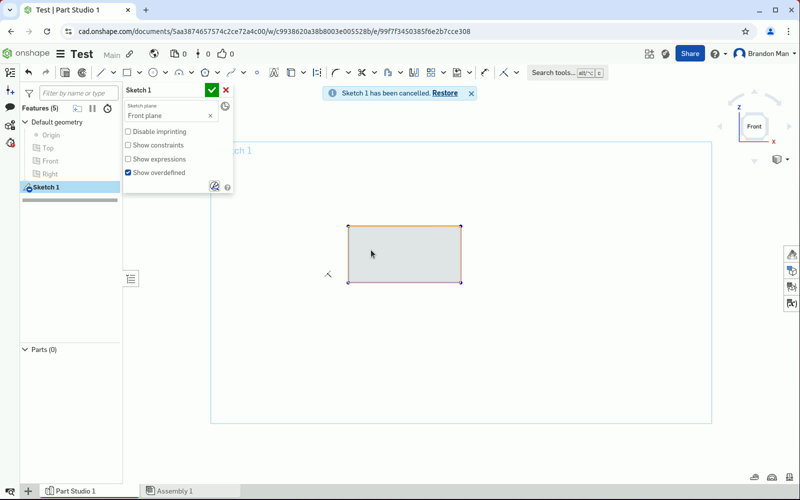
click(371, 249)
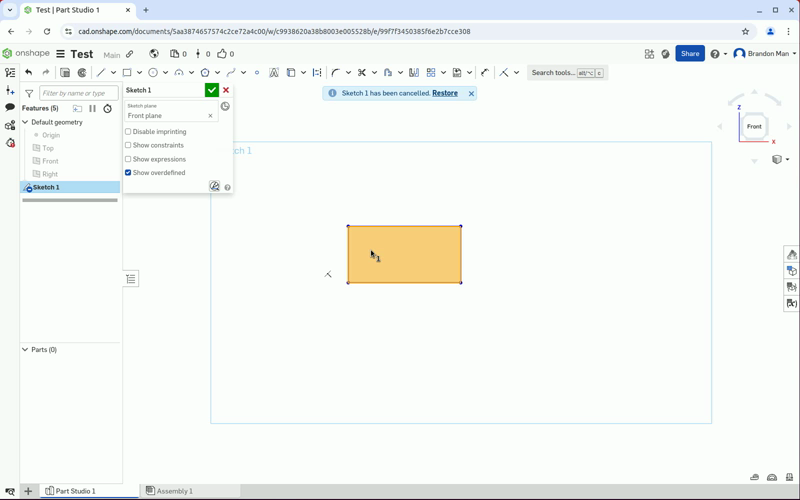
mouse_move(73, 352)
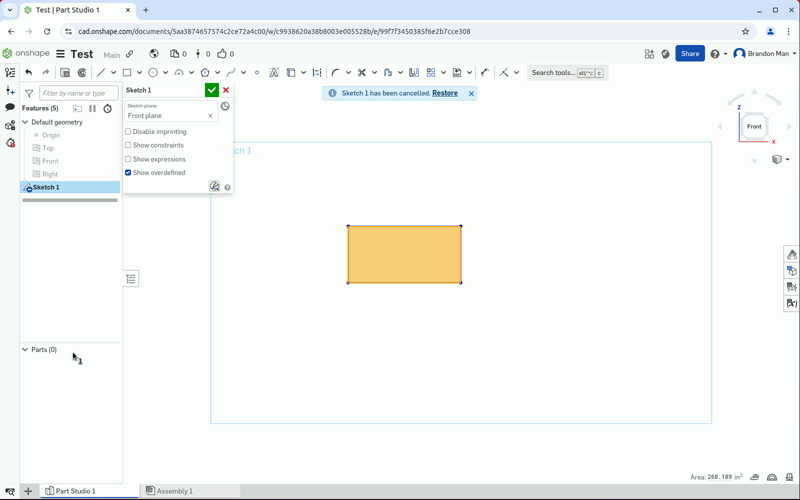
key(shift+y)
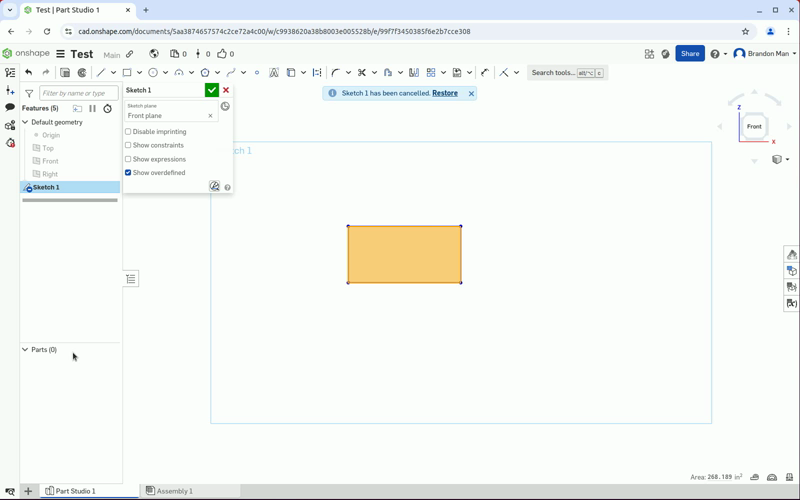
key(shift+e)
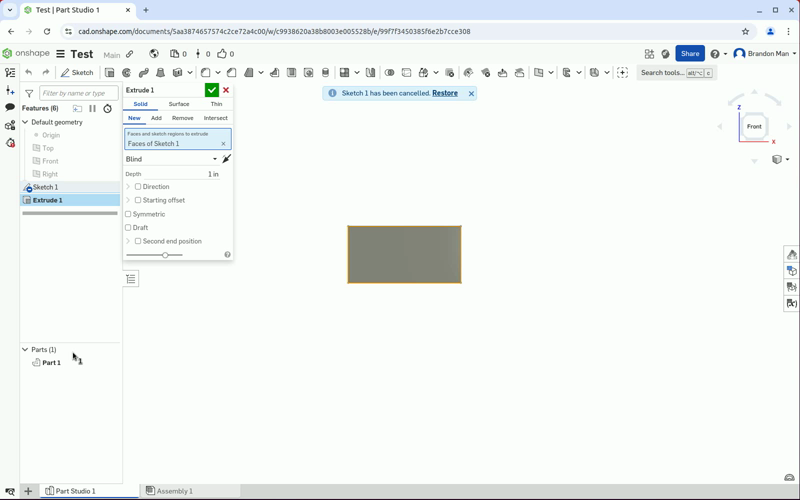
mouse_move(143, 106)
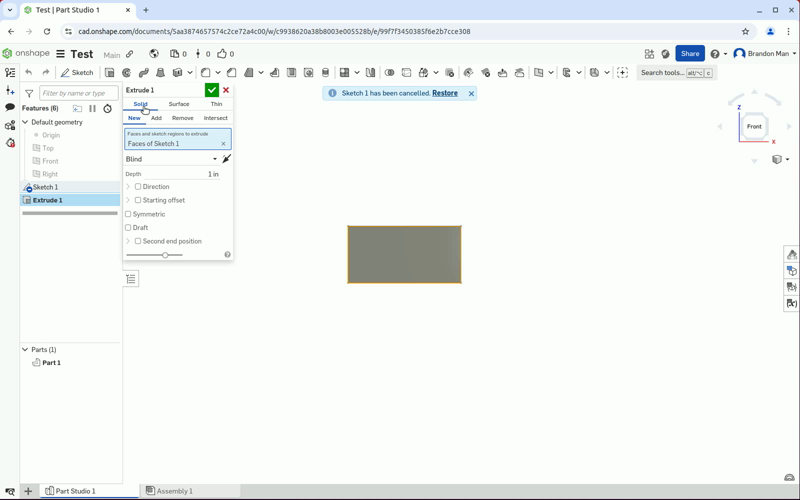
click(143, 106)
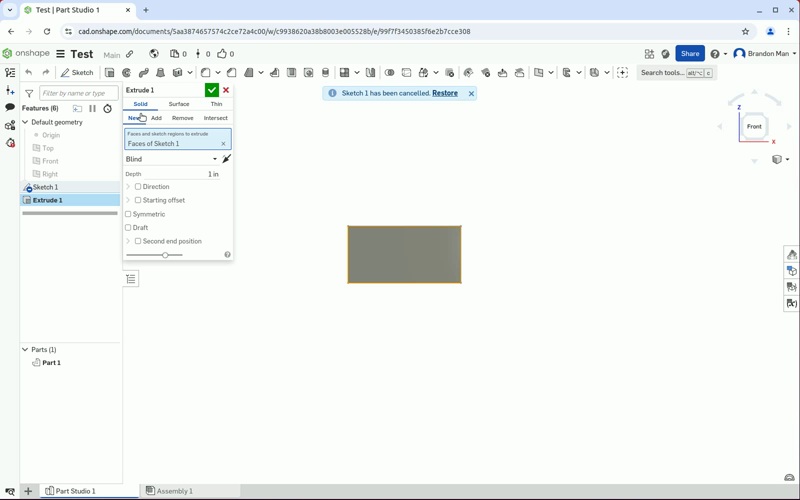
mouse_move(137, 120)
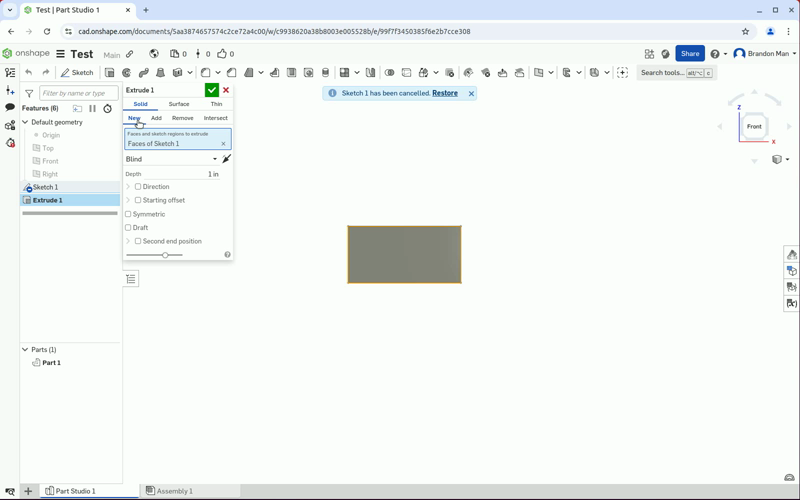
click(137, 120)
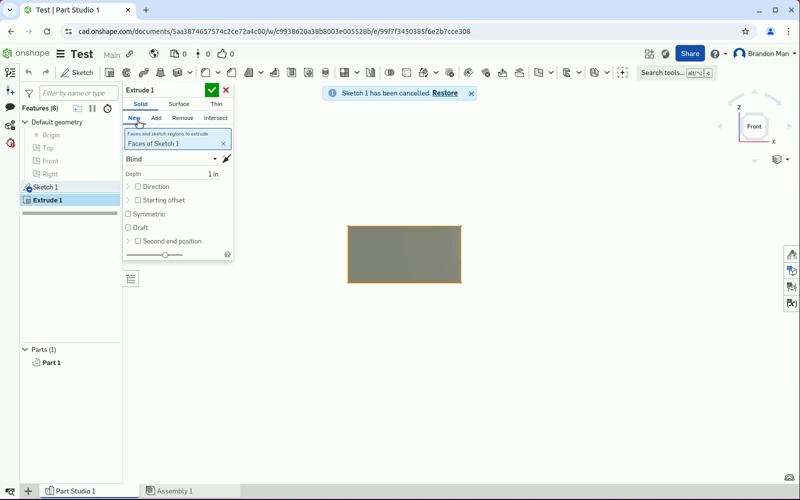
key(tab, 4)
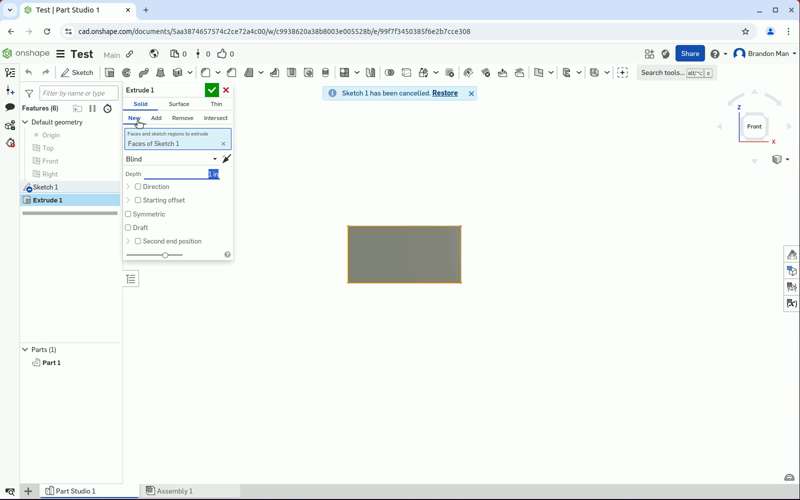
text(17.331)
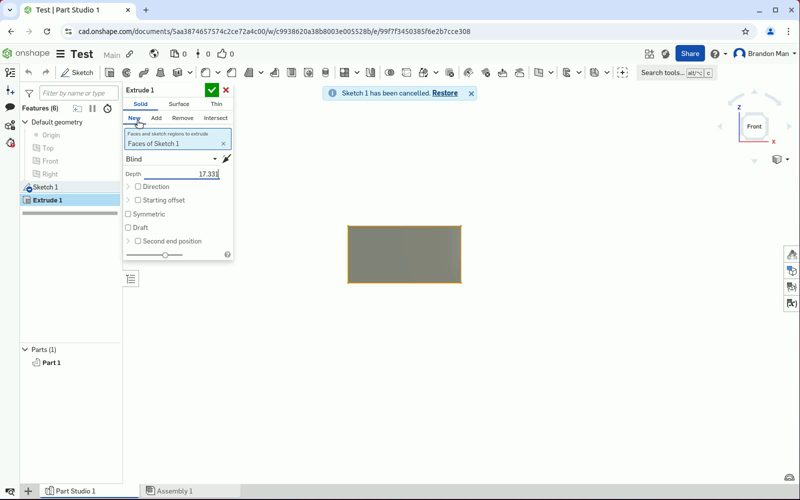
key(enter)
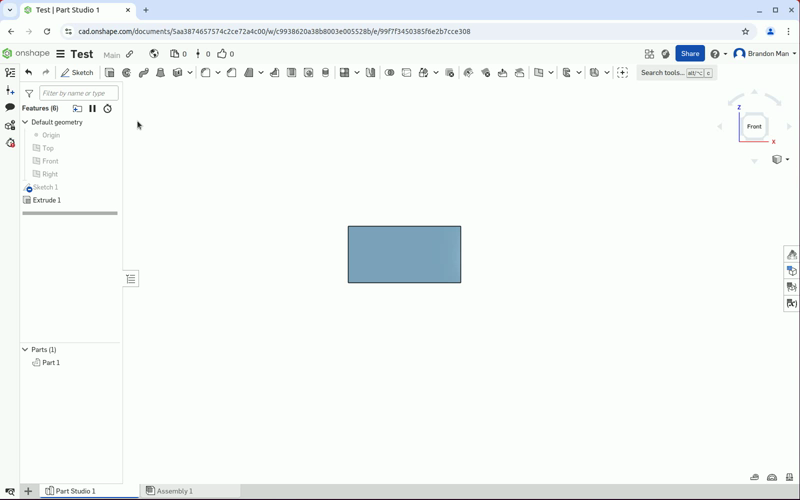
key(shift+h)
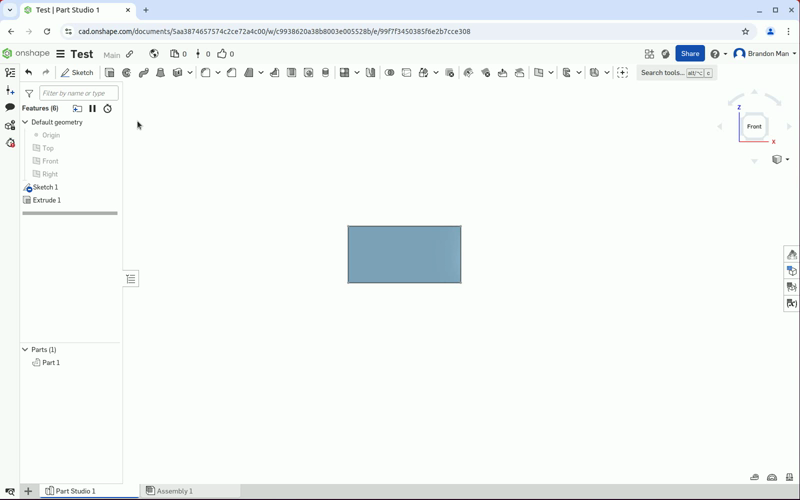
key(shift+h)
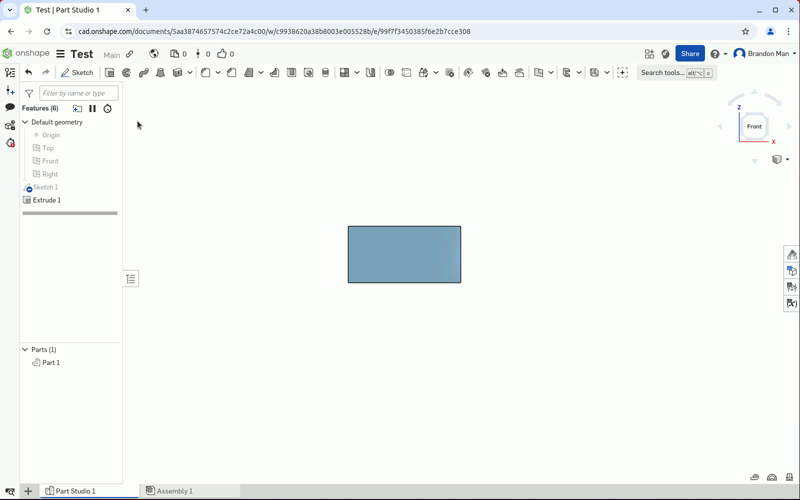
mouse_move(73, 189)
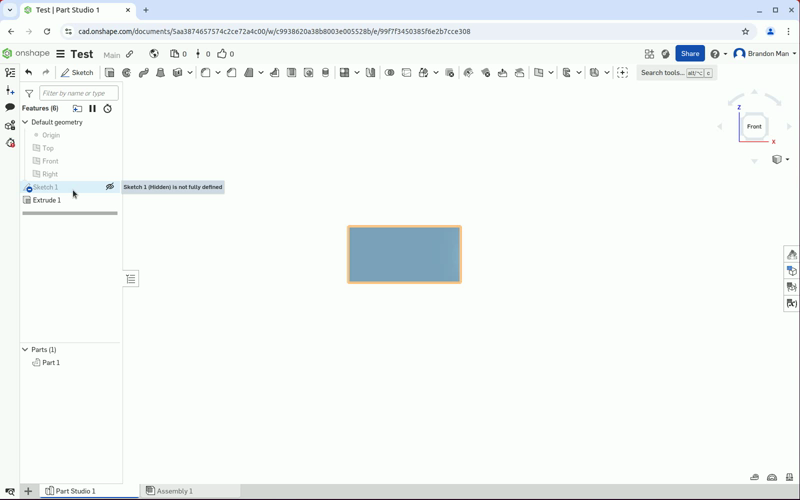
click(73, 189)
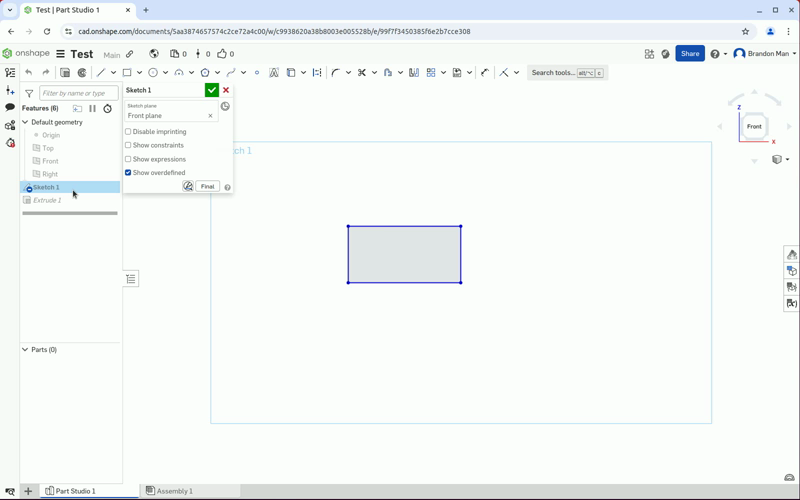
mouse_move(229, 92)
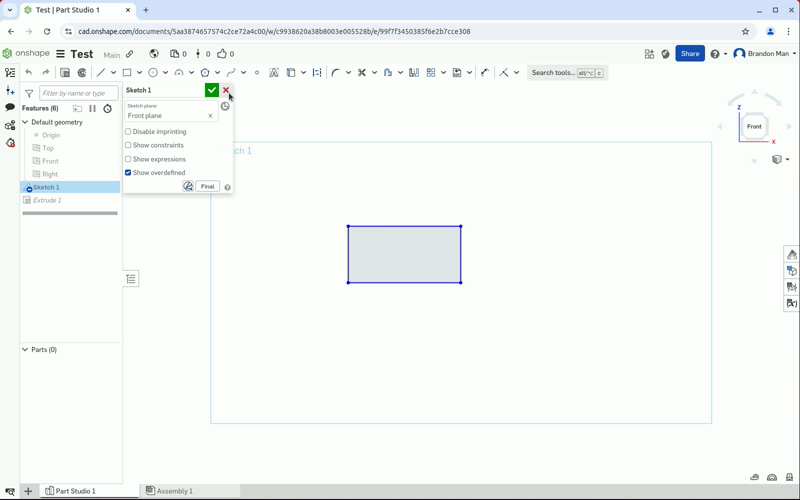
click(229, 92)
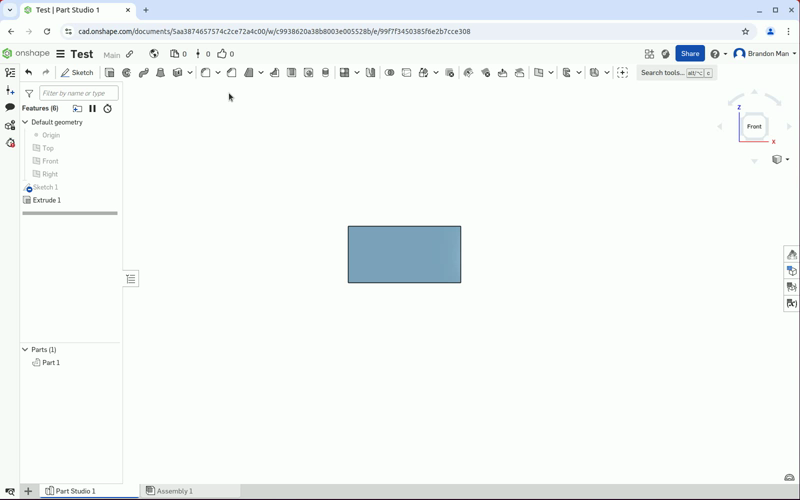
mouse_move(73, 352)
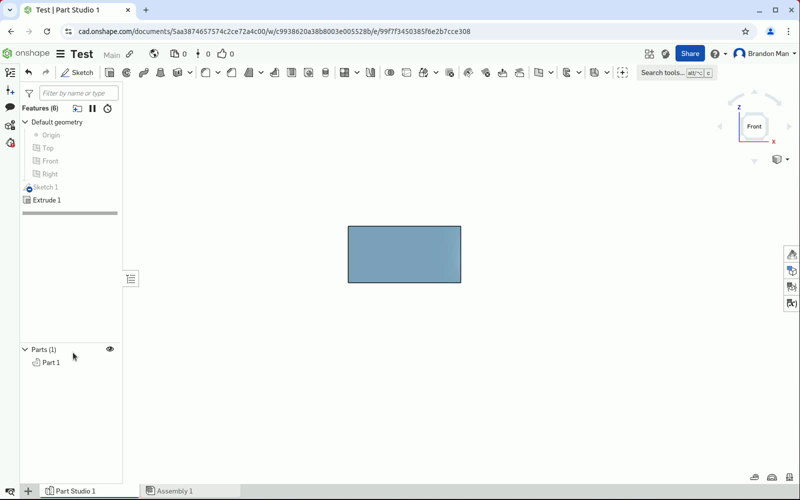
key(y)
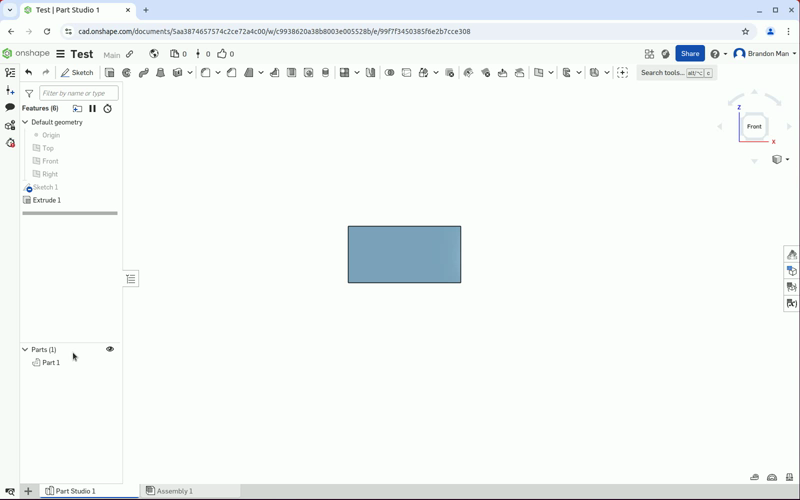
key(shift+p)
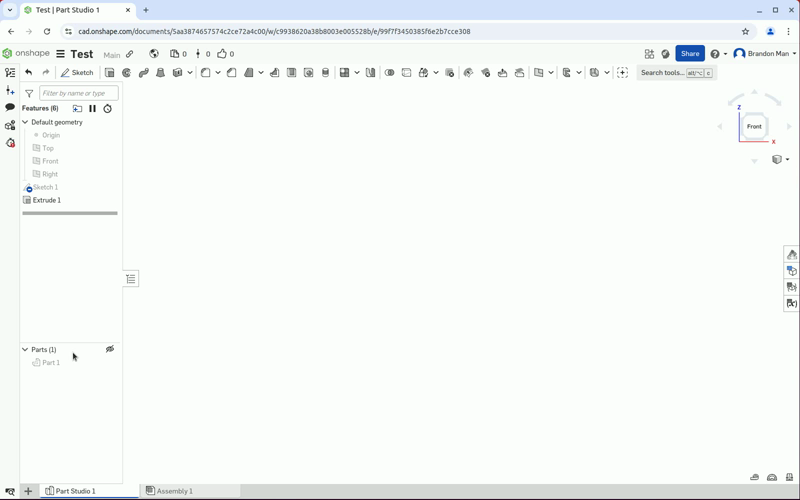
key(space)
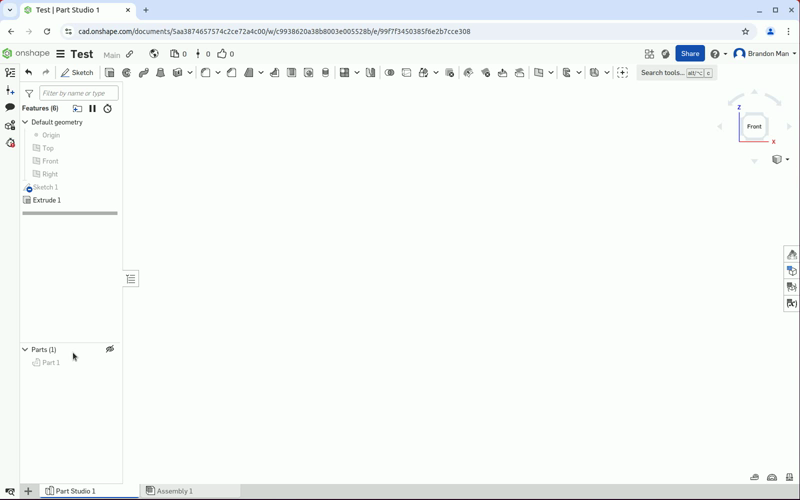
key_down(shift)
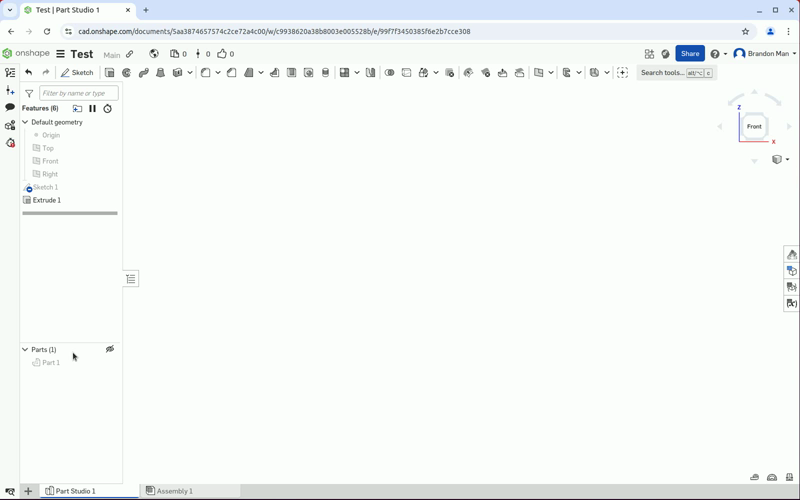
key(down)
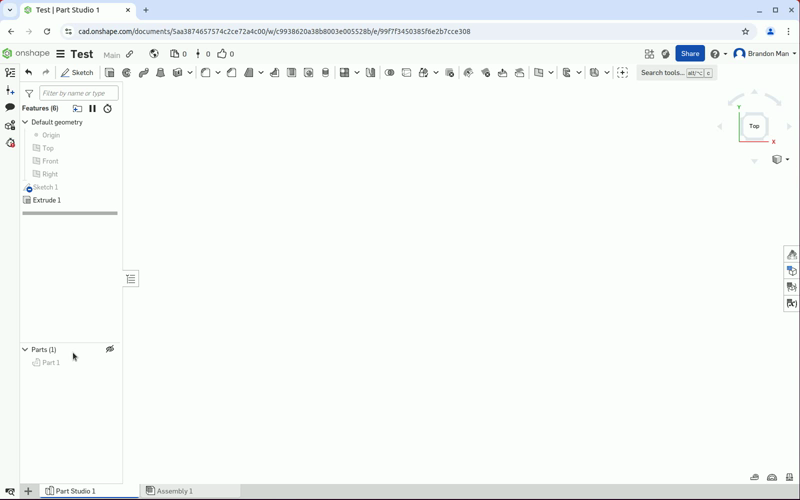
key_up(shift)
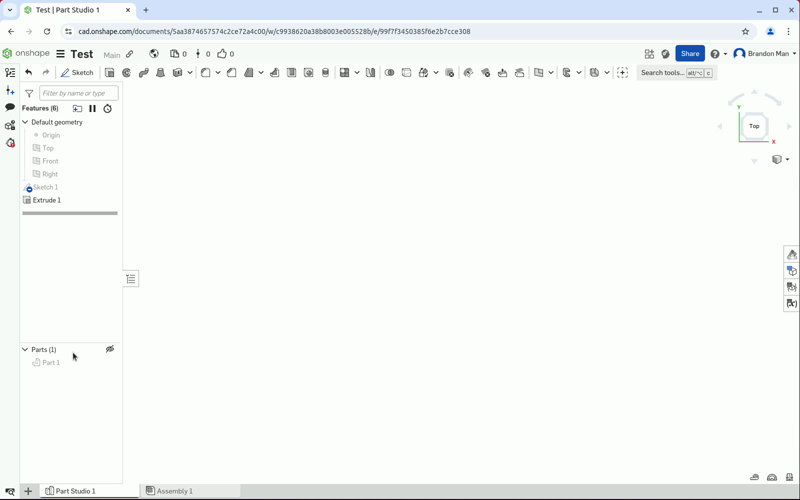
mouse_move(73, 352)
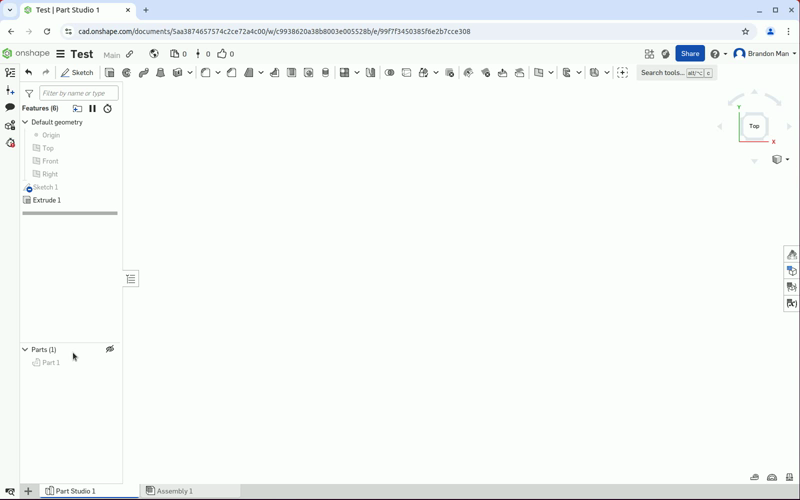
key(shift+y)
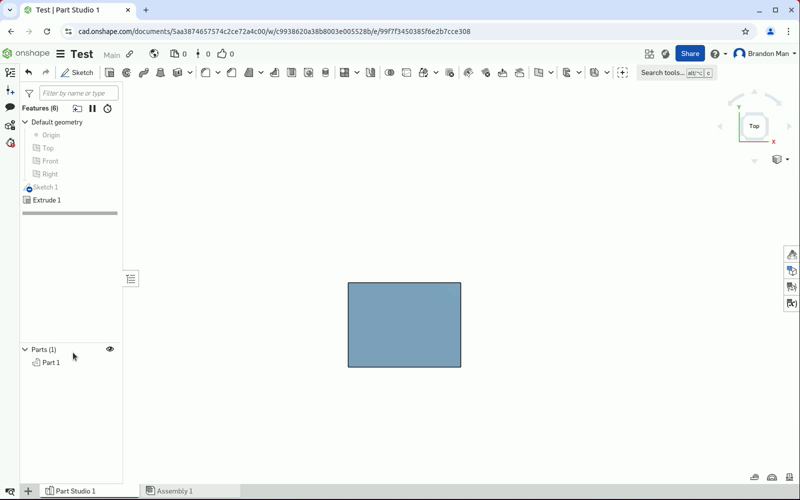
mouse_move(541, 75)
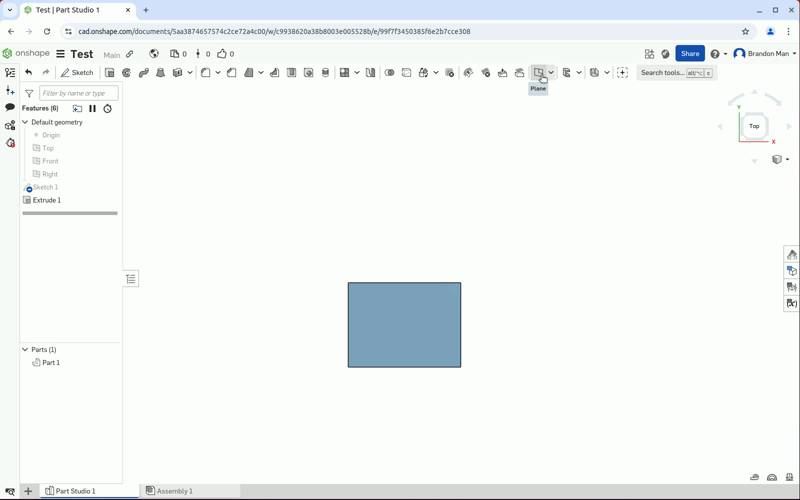
click(541, 75)
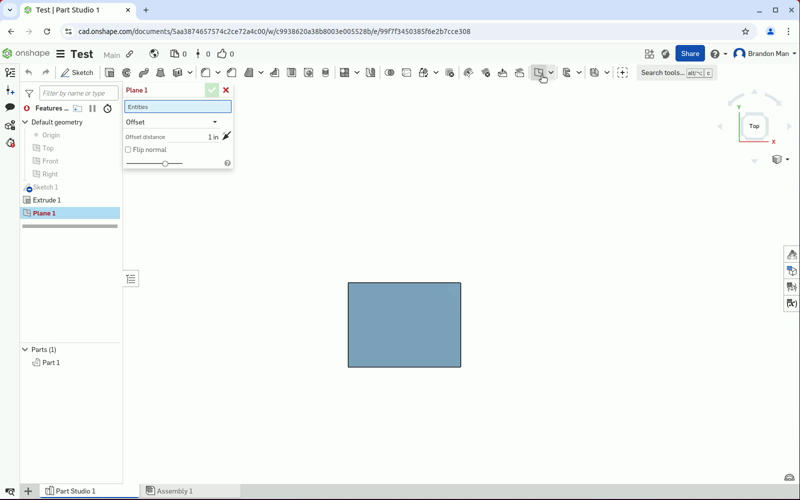
mouse_move(73, 150)
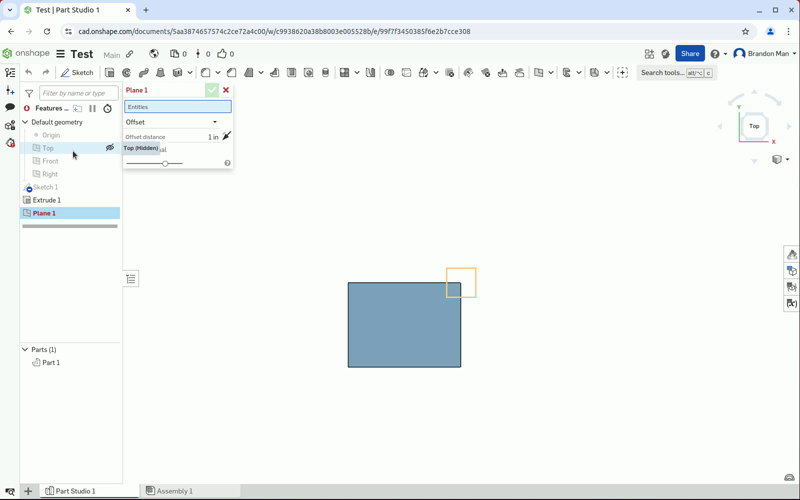
click(73, 150)
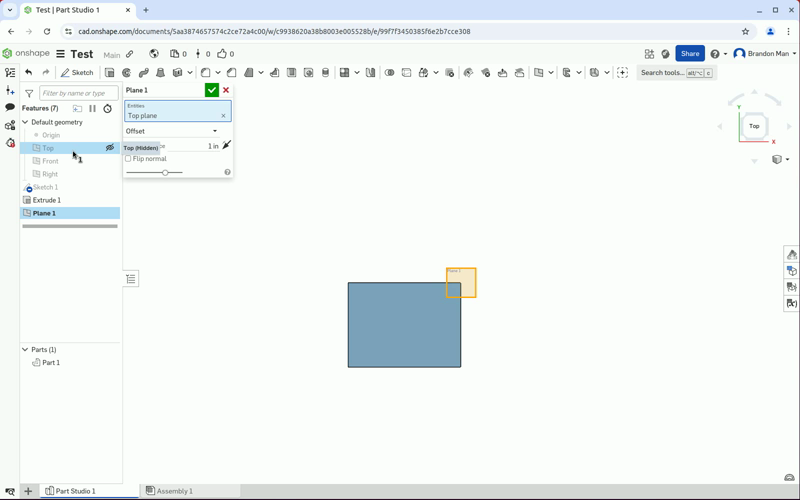
key(tab, 2)
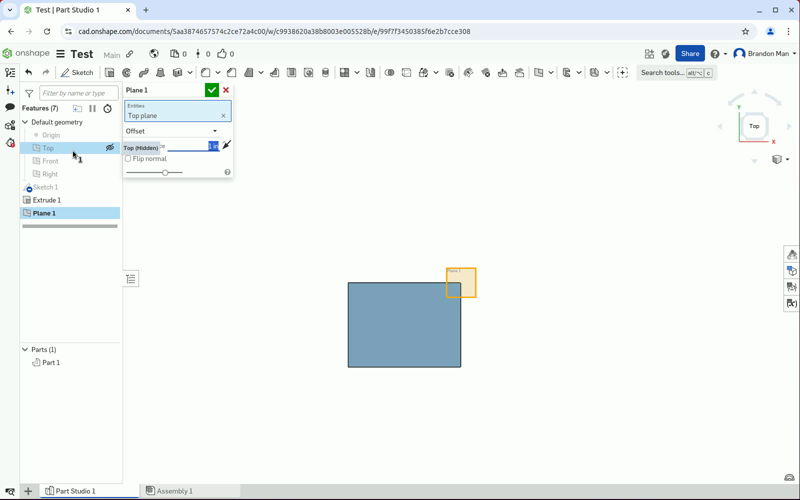
text(11.554)
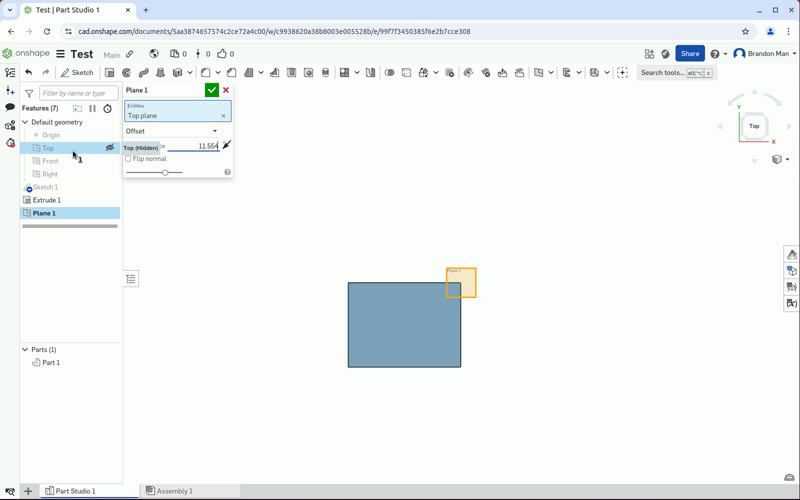
key(enter, 2)
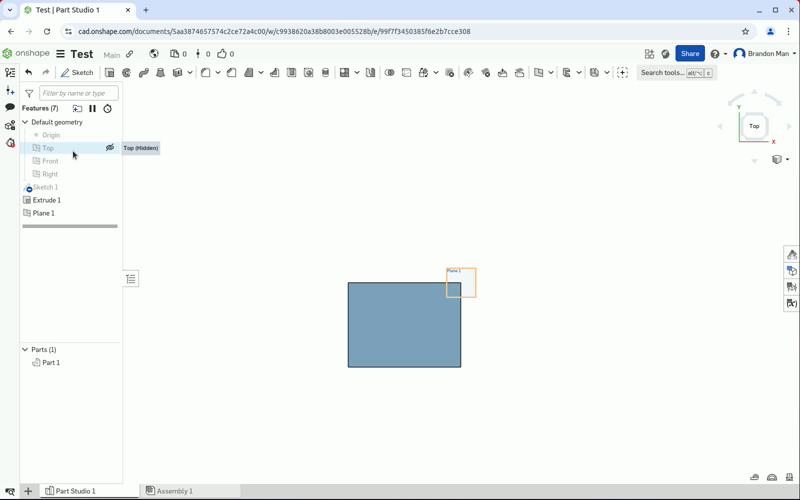
key(shift+s)
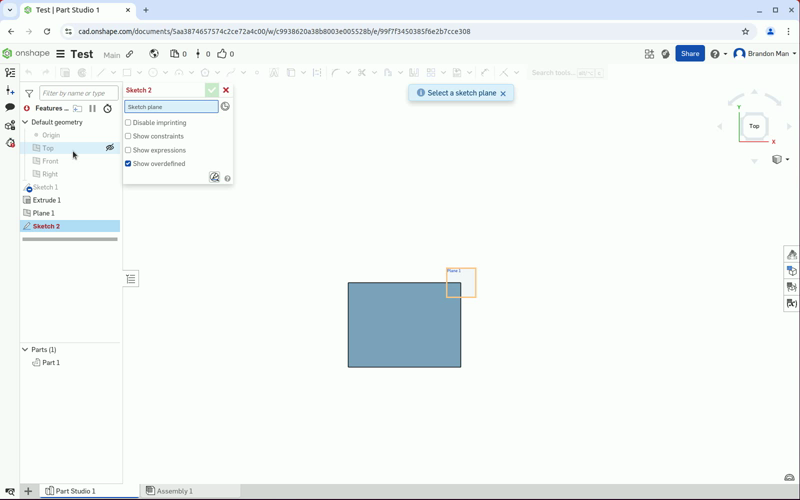
mouse_move(73, 215)
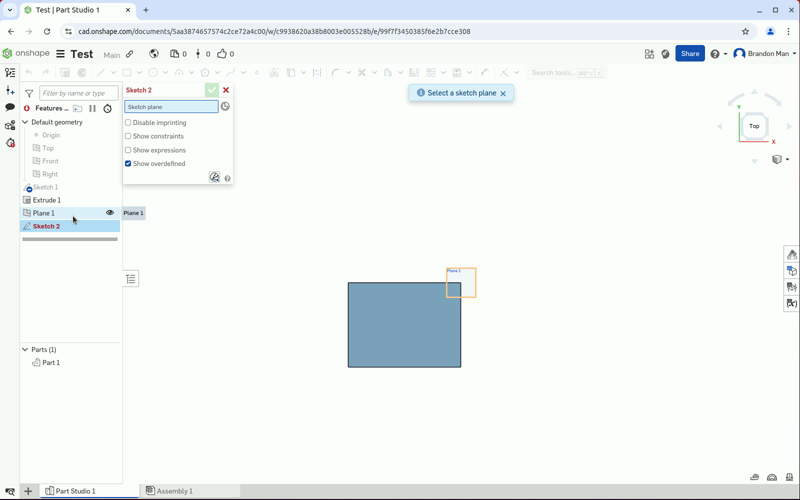
click(73, 215)
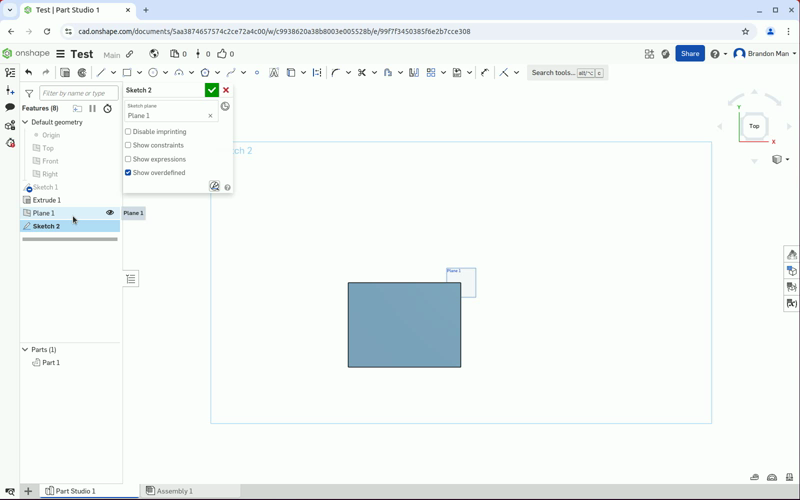
mouse_move(73, 352)
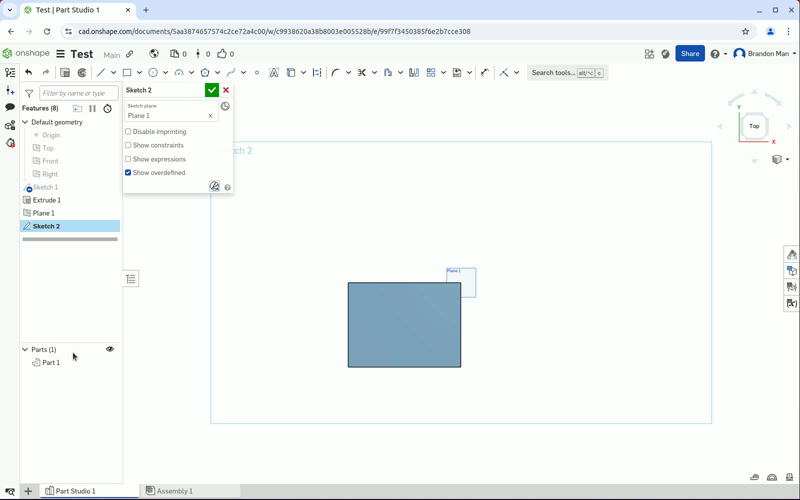
key(y)
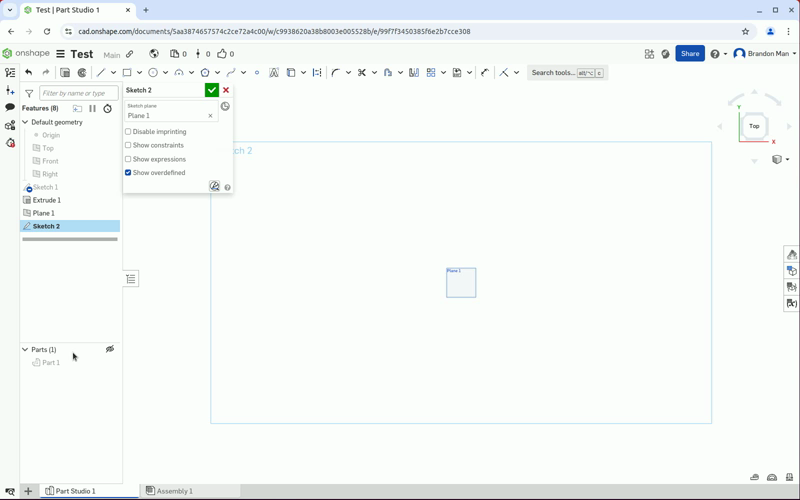
key(l)
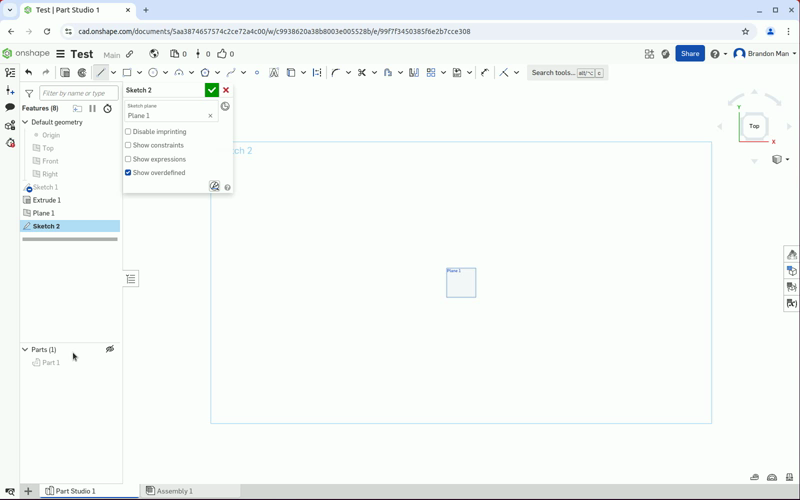
key_down(shift)
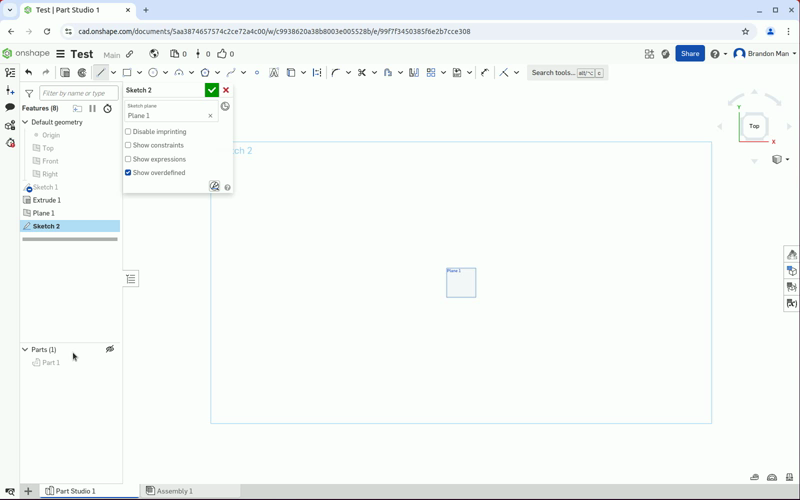
mouse_move(362, 367)
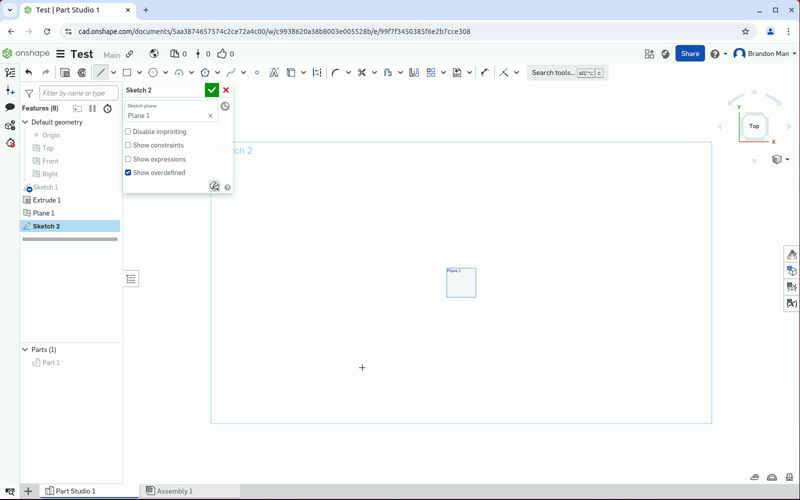
click(362, 367)
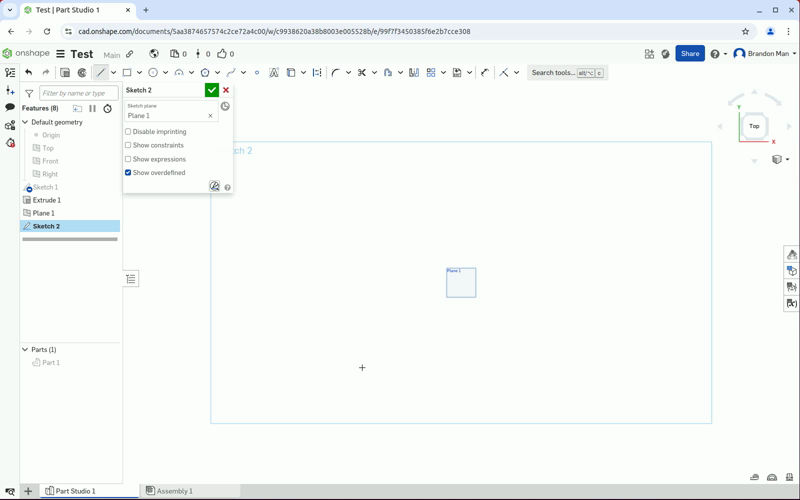
key_up(shift)
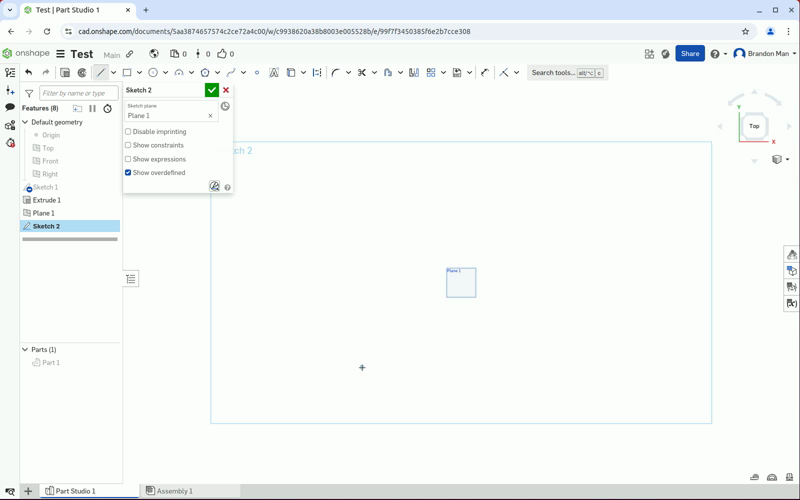
key_down(shift)
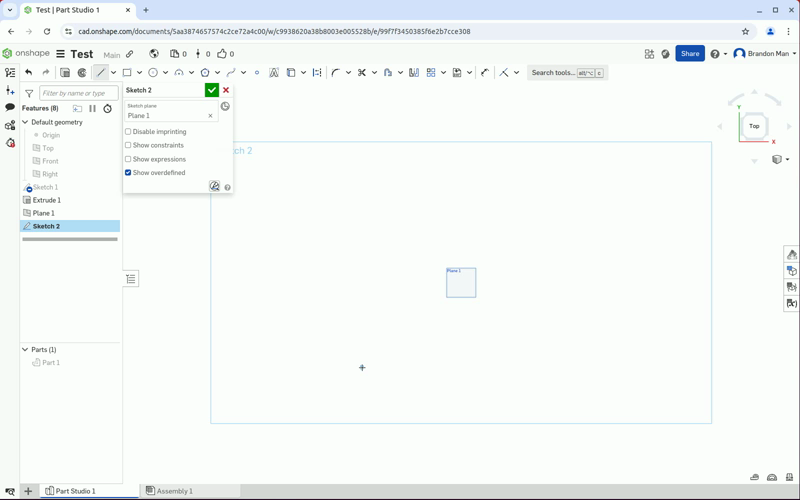
mouse_move(432, 367)
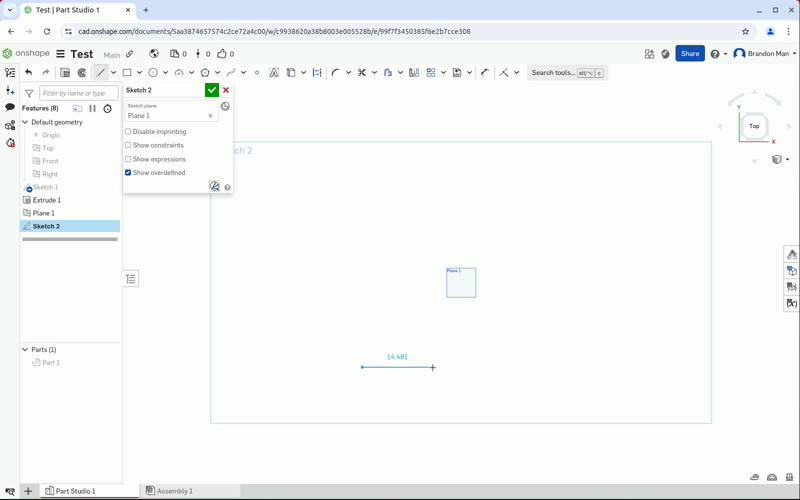
click(432, 367)
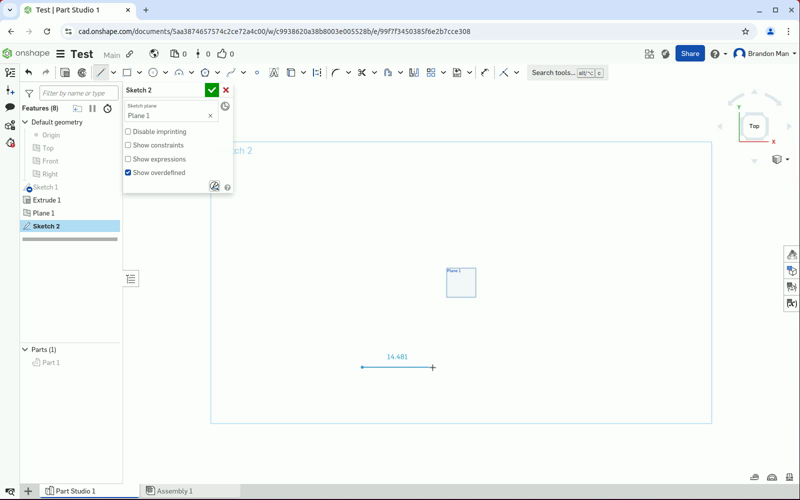
key_up(shift)
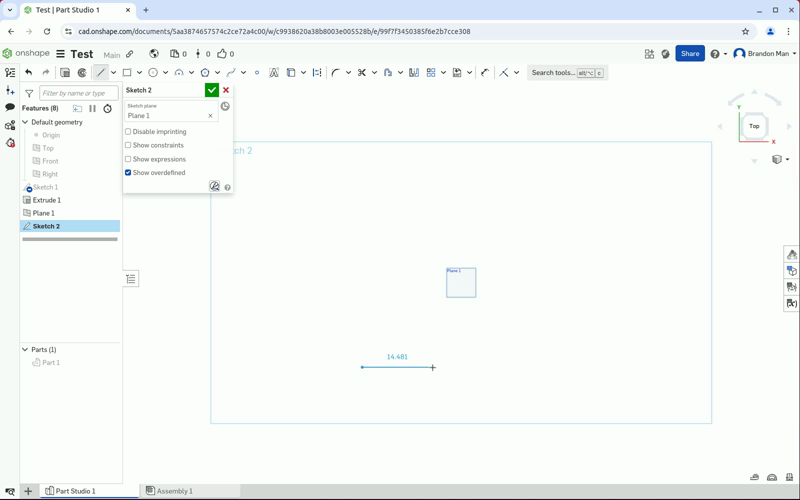
key_down(shift)
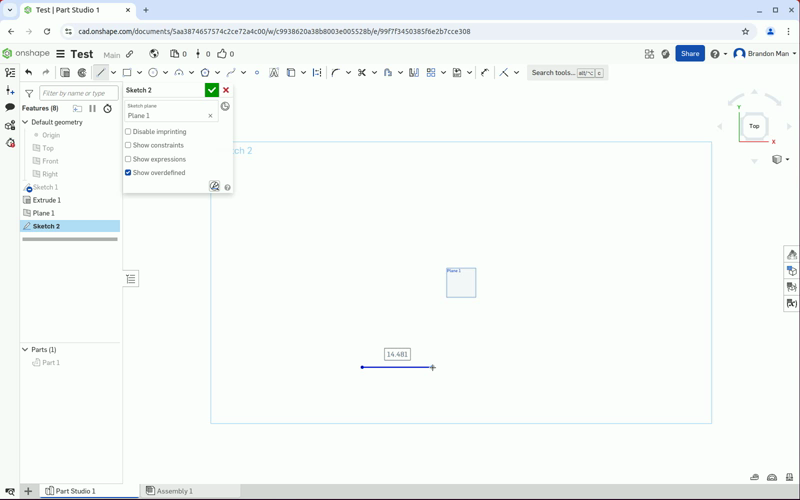
mouse_move(462, 367)
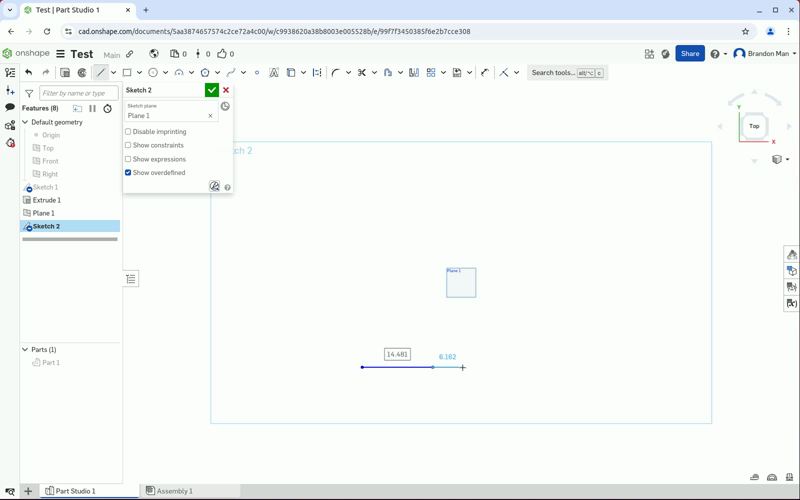
mouse_move(461, 324)
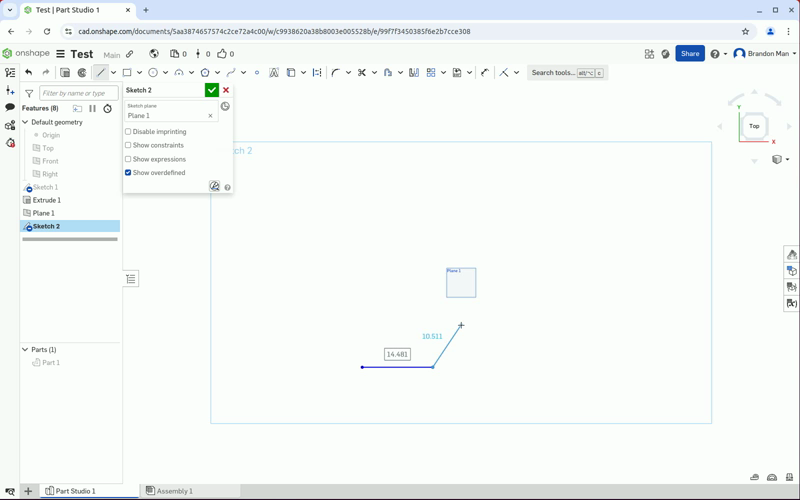
click(461, 324)
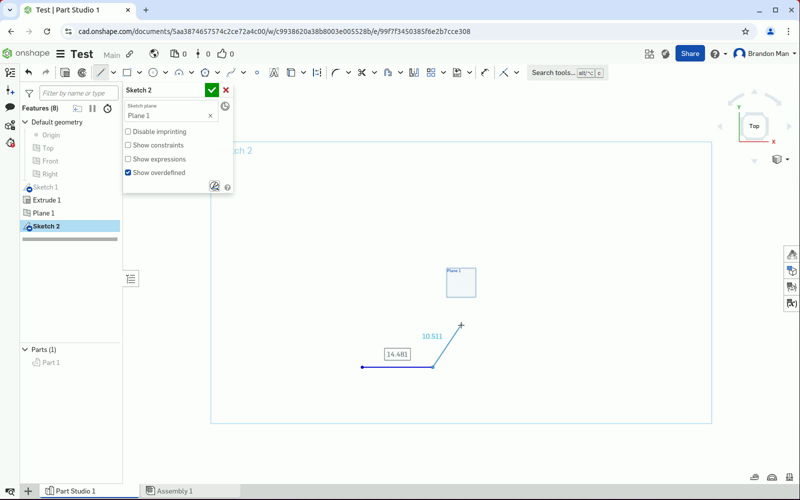
key_up(shift)
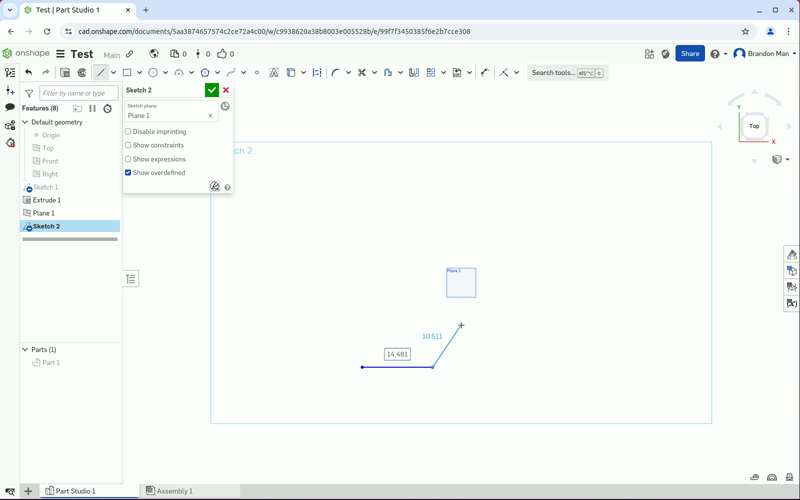
key_down(shift)
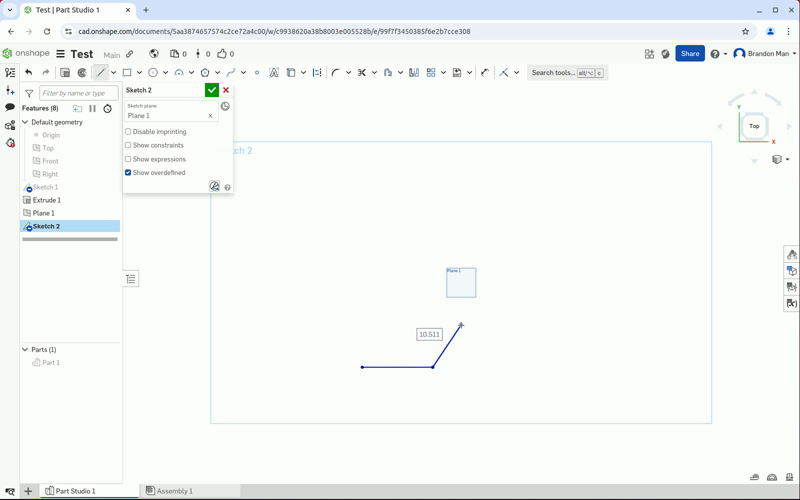
mouse_move(491, 324)
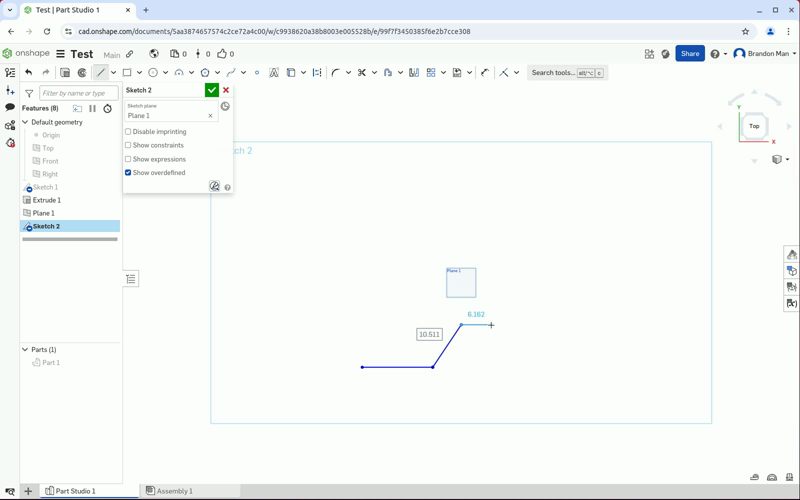
mouse_move(461, 283)
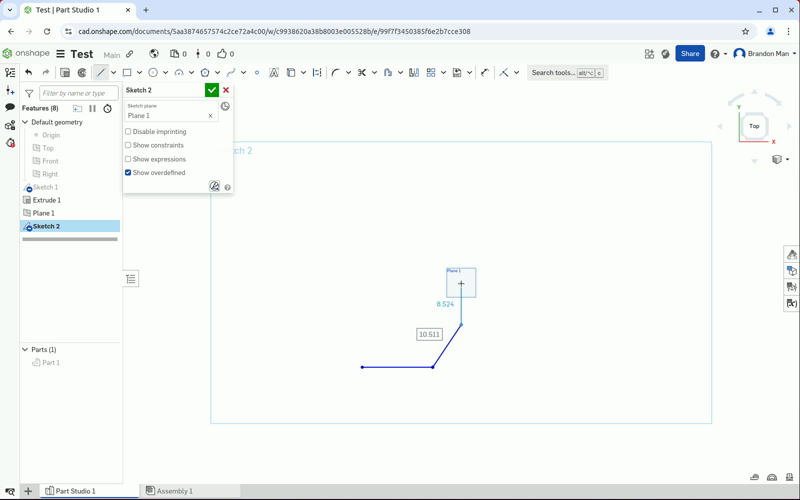
click(461, 283)
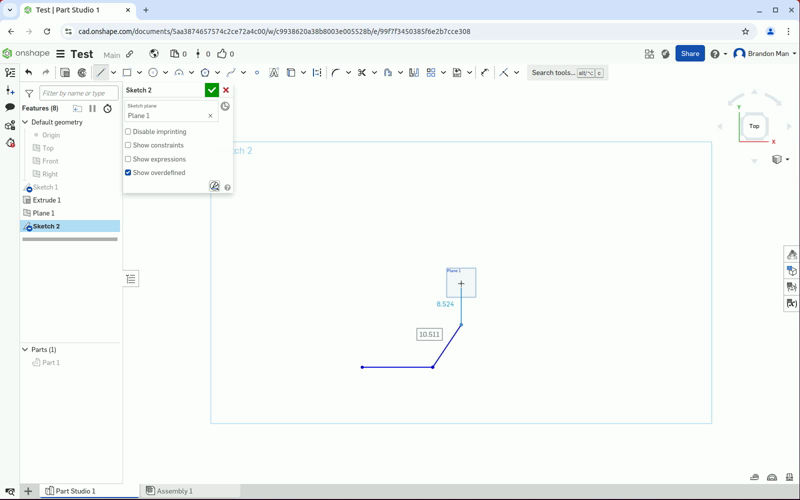
key_up(shift)
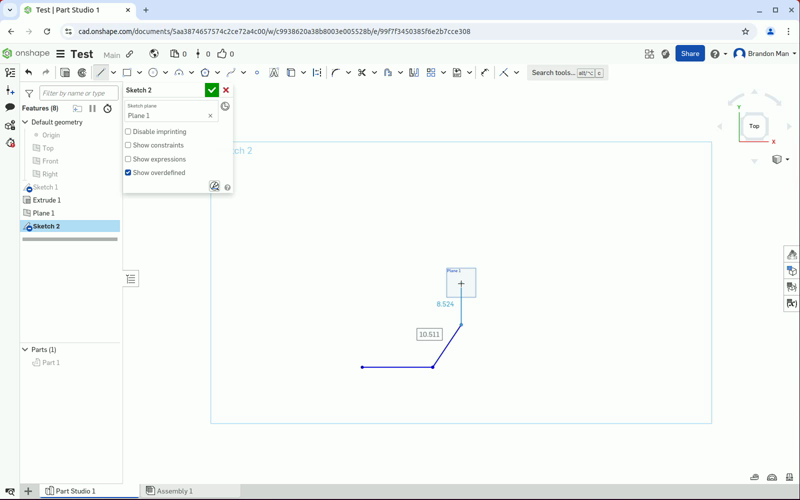
key_down(shift)
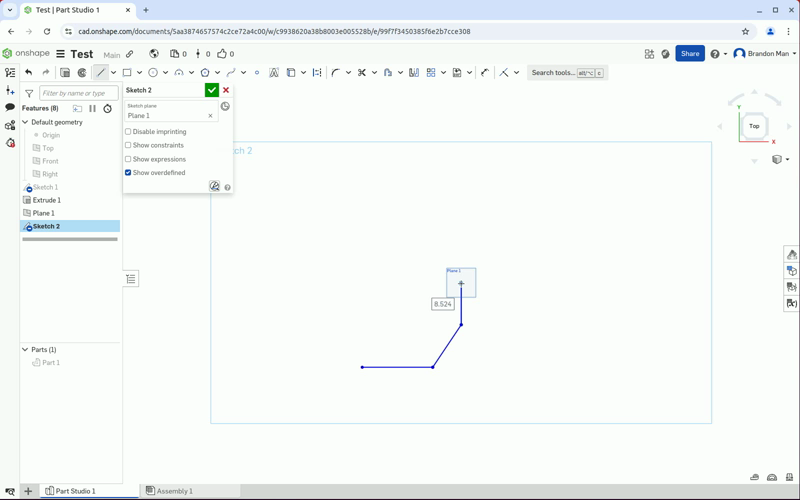
mouse_move(491, 283)
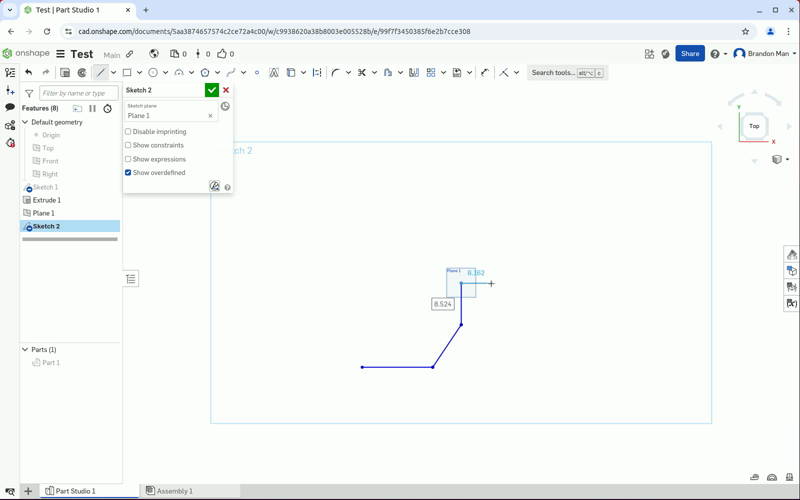
mouse_move(418, 283)
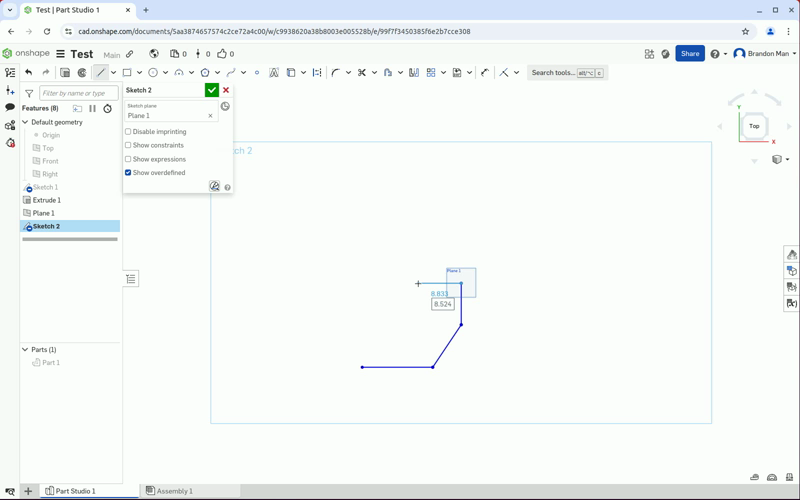
click(418, 283)
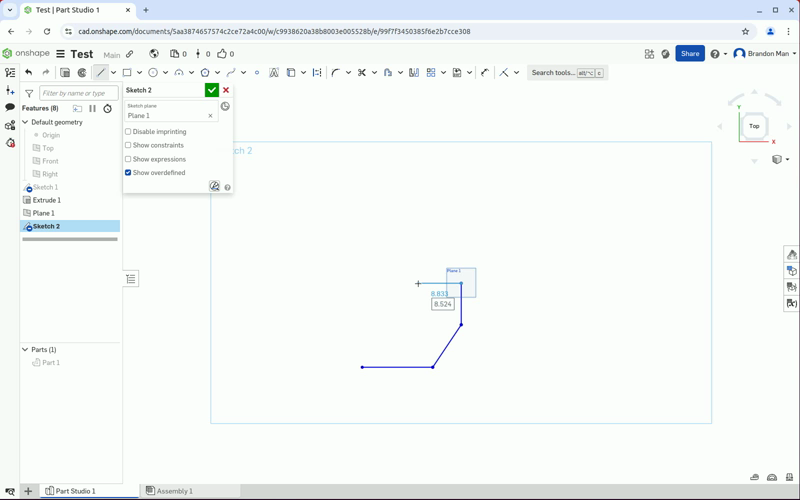
key_up(shift)
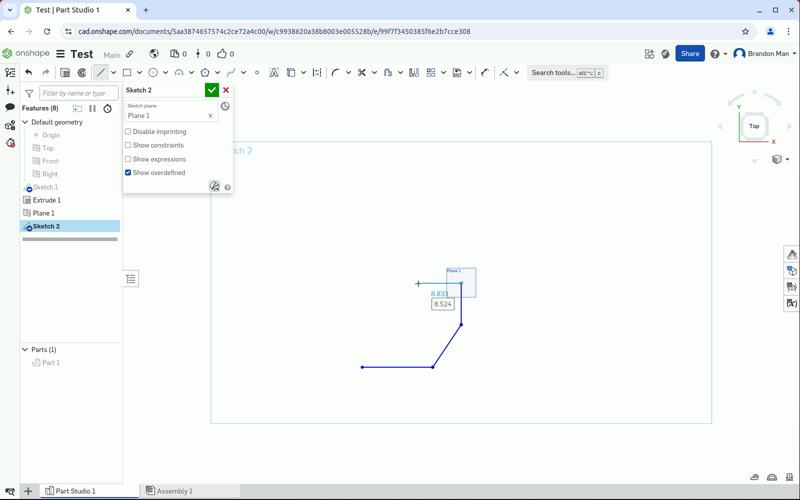
key_down(shift)
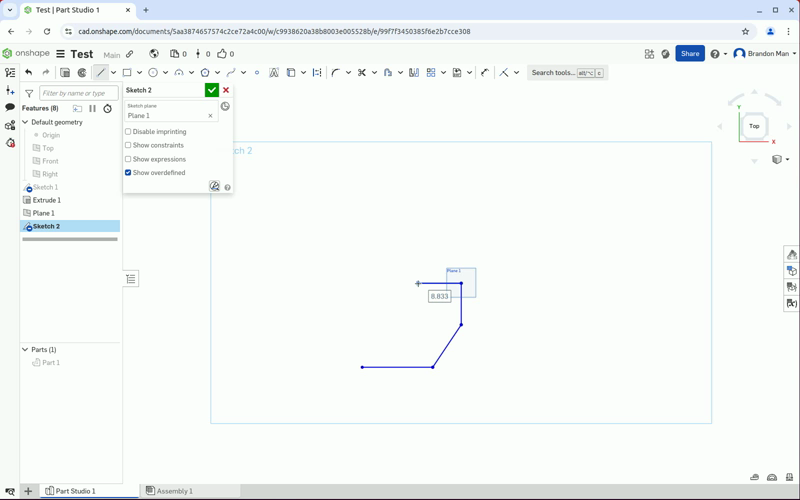
mouse_move(362, 367)
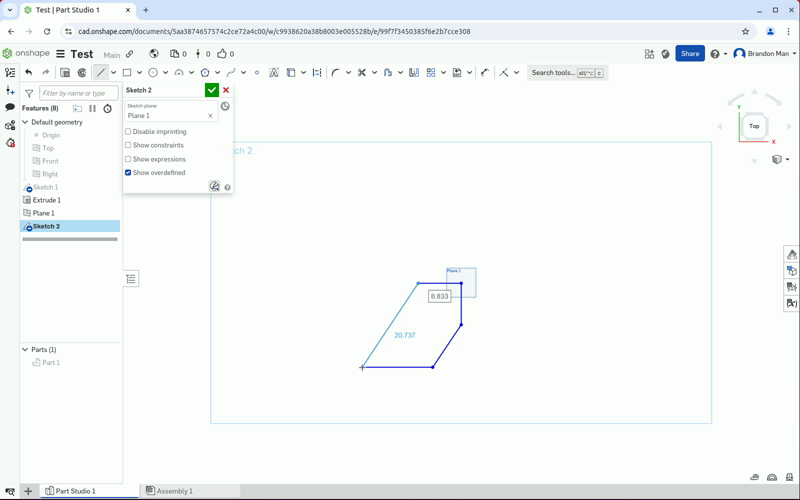
key_up(shift)
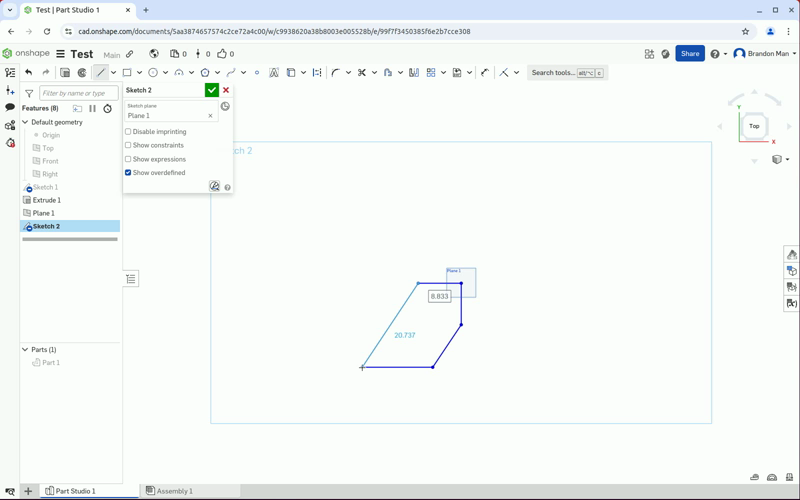
click(362, 367)
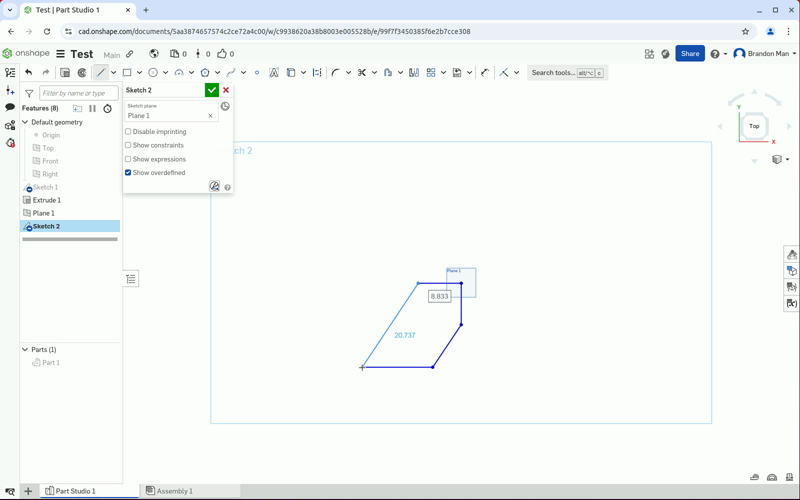
key(esc)
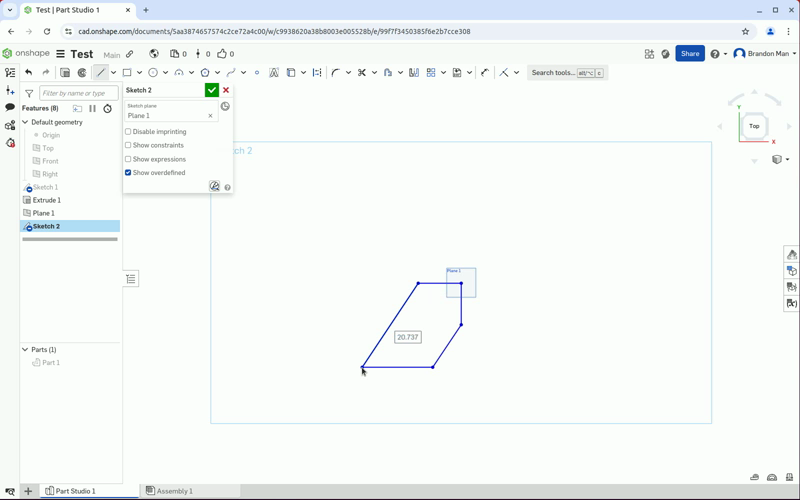
mouse_move(385, 354)
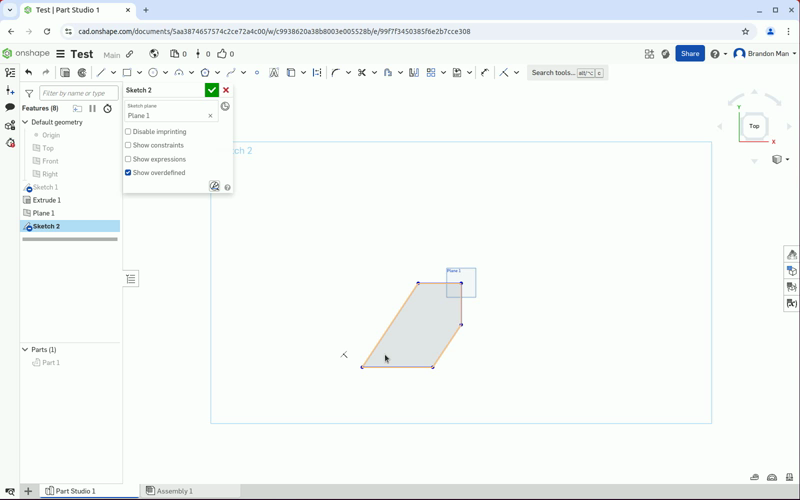
click(385, 354)
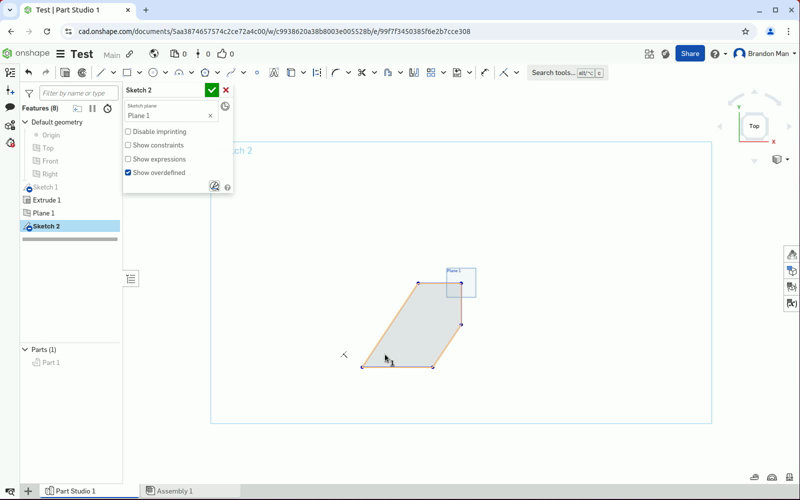
mouse_move(73, 352)
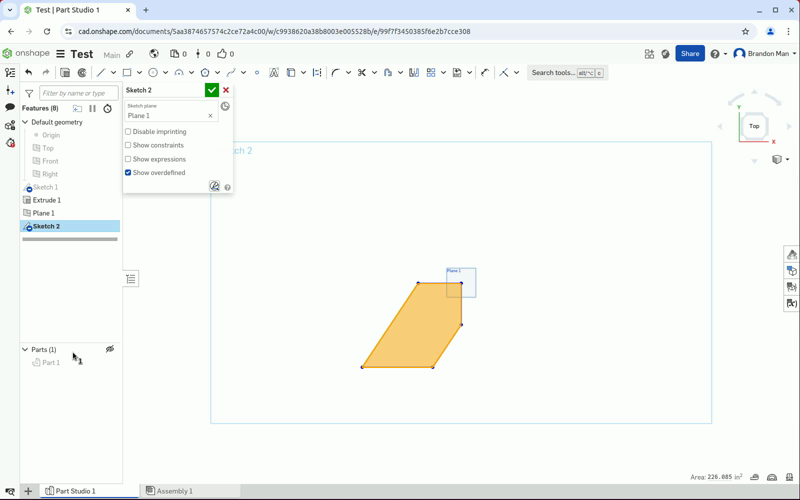
key(shift+y)
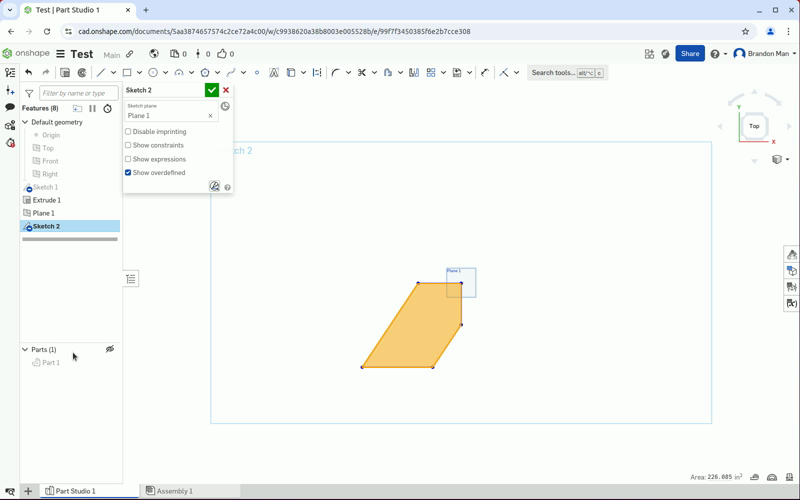
key(shift+e)
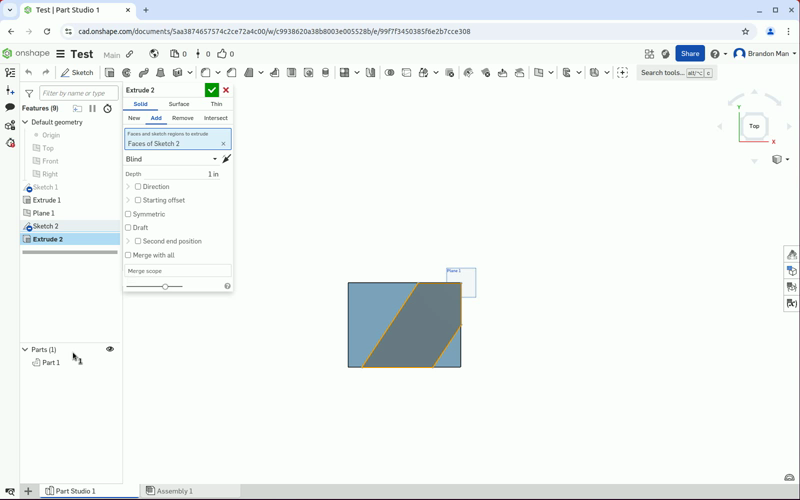
mouse_move(143, 106)
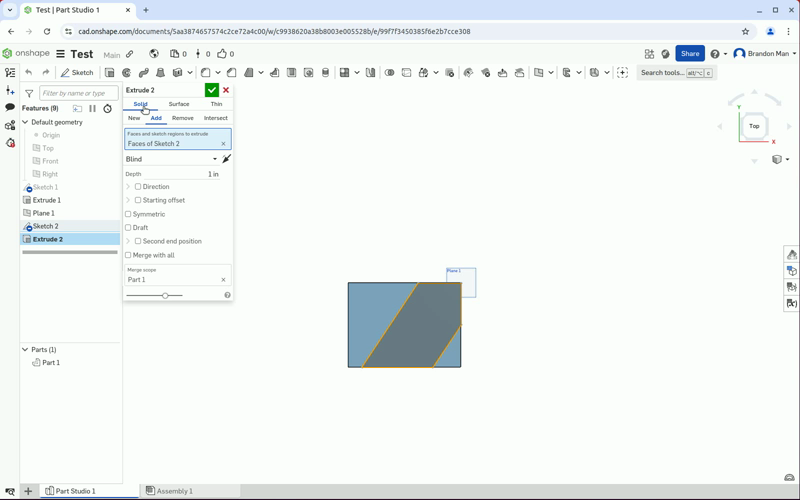
click(143, 106)
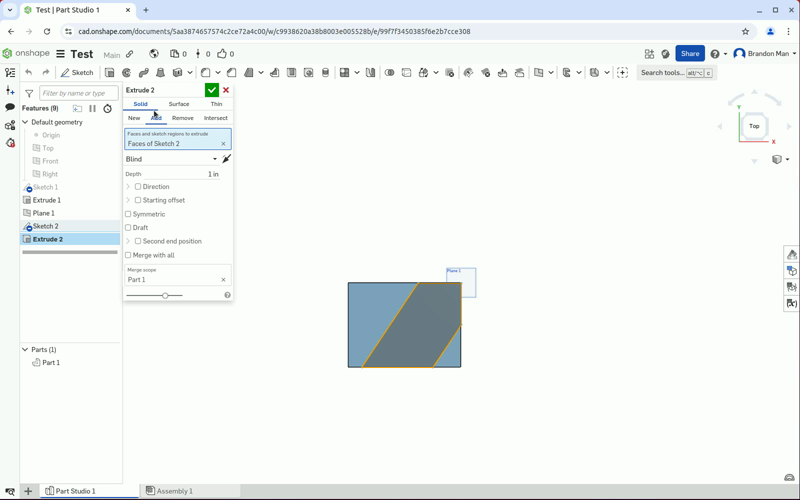
mouse_move(186, 120)
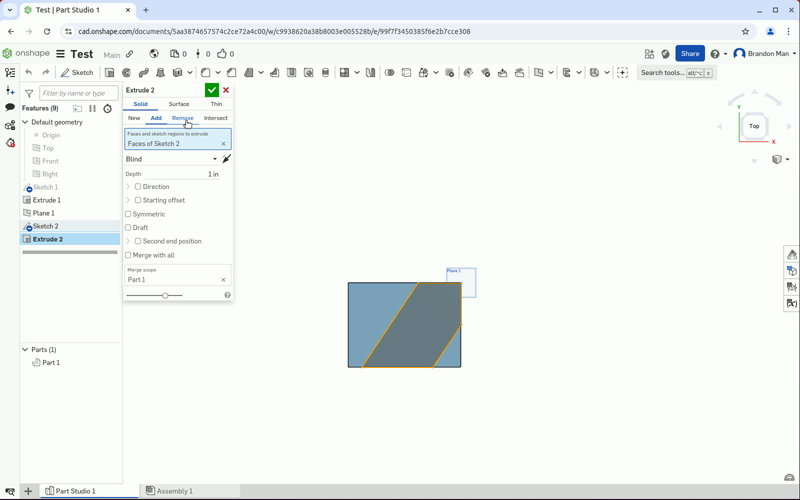
click(186, 120)
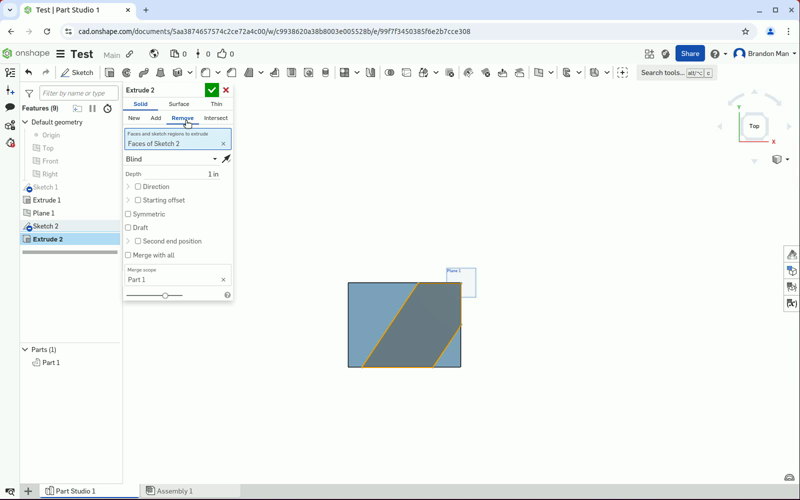
key(tab, 4)
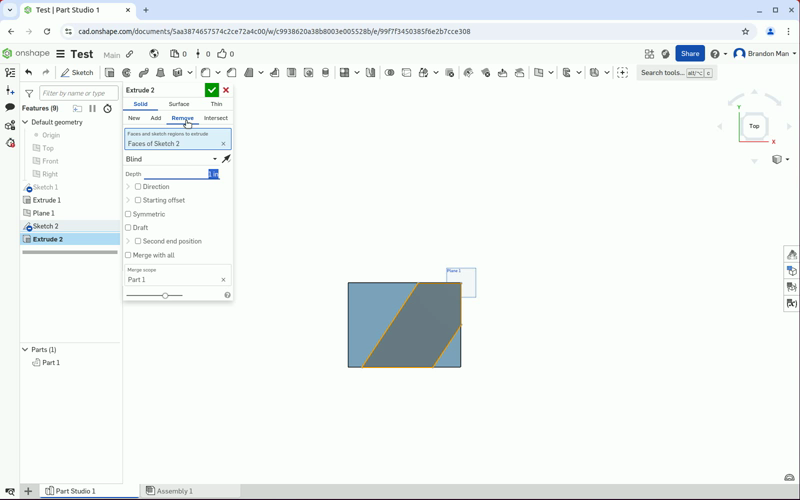
text(5.777)
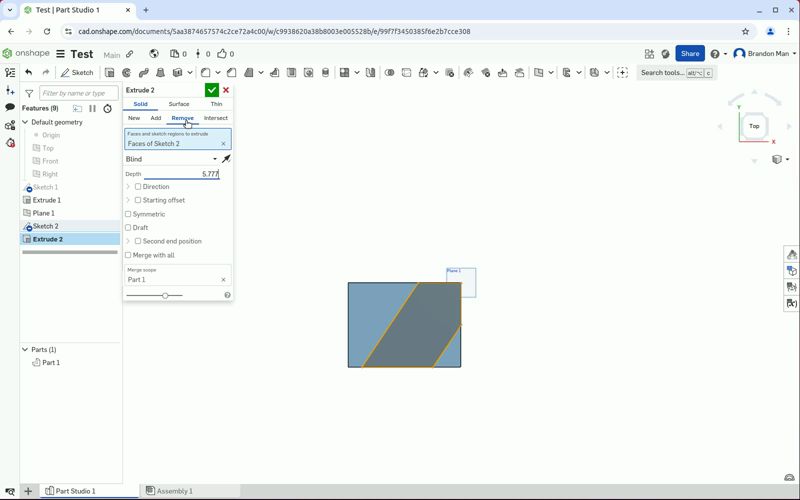
key(tab, 6)
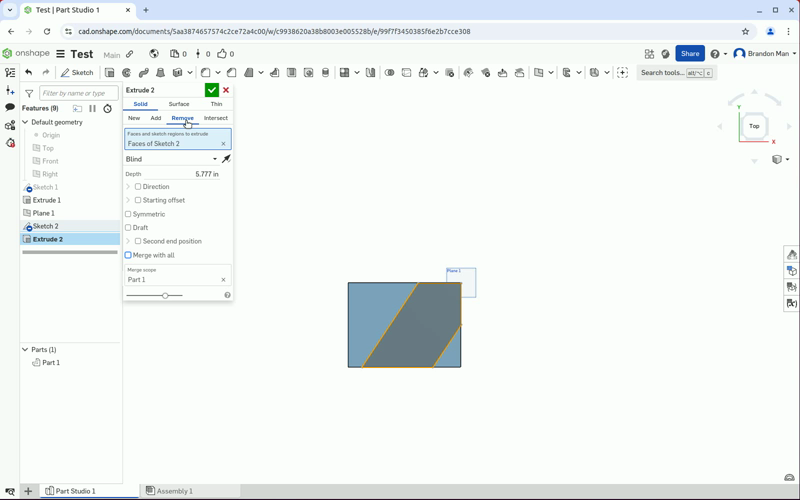
key(space)
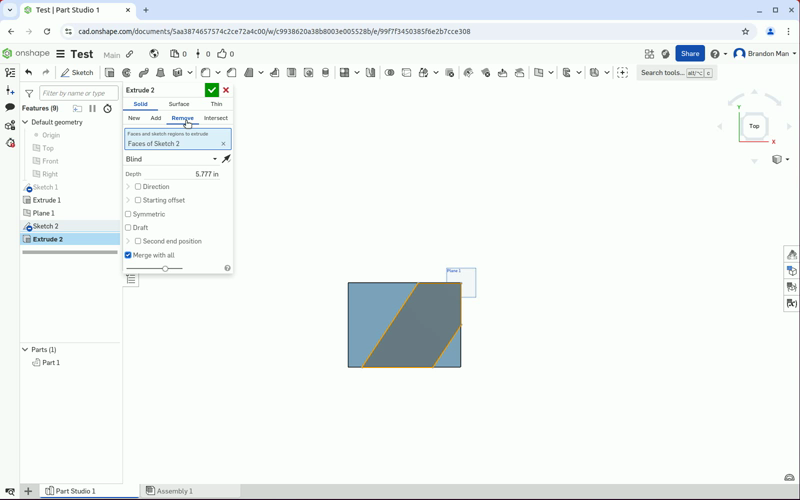
key(enter)
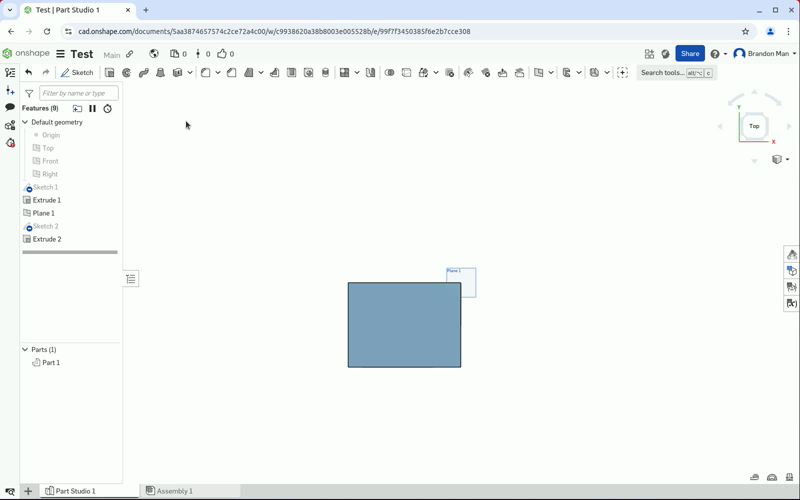
key(shift+h)
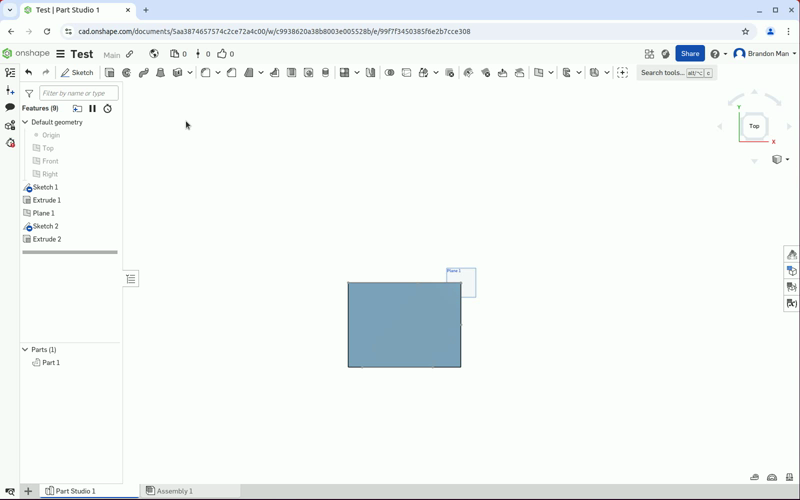
key(shift+h)
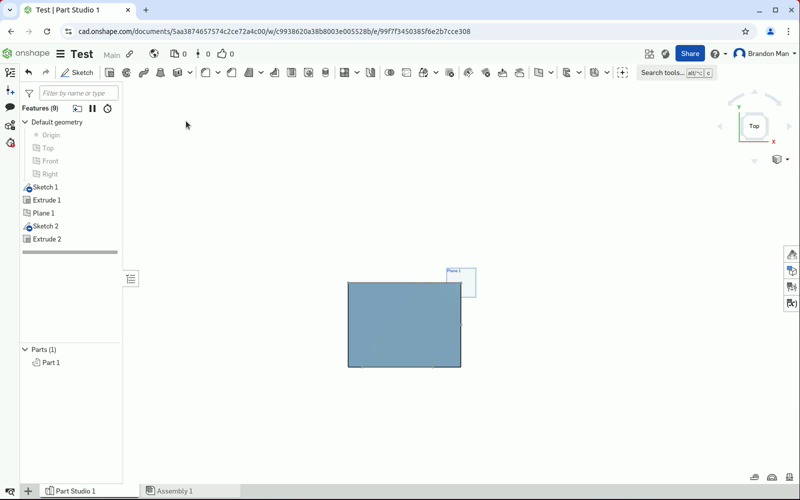
key(shift+7)
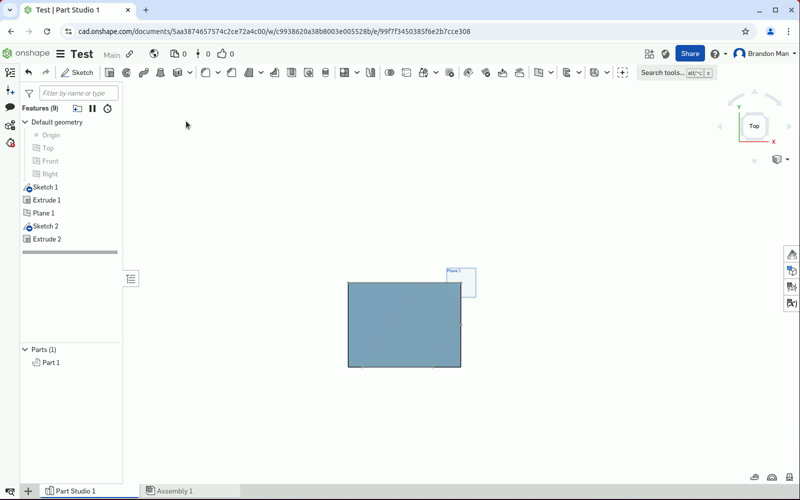
key(up, 3)
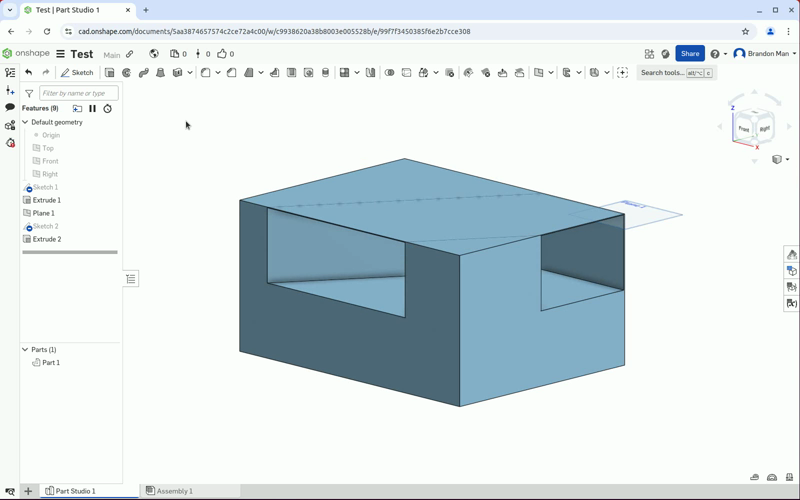
key(left, 3)
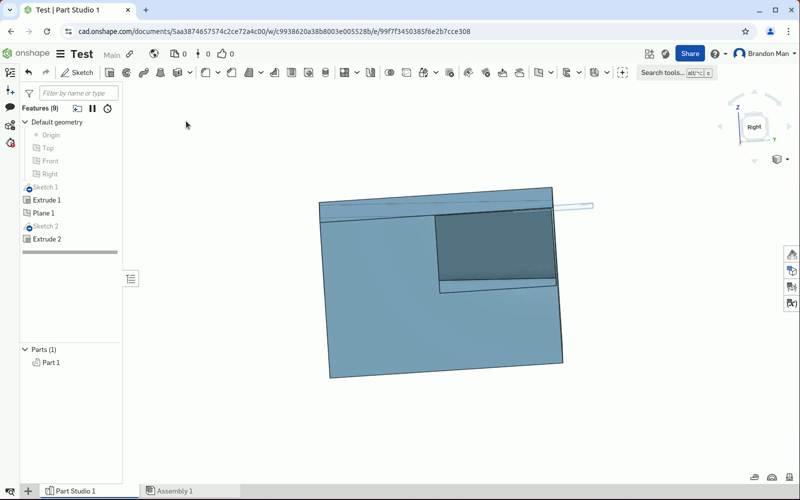
key(right, 3)
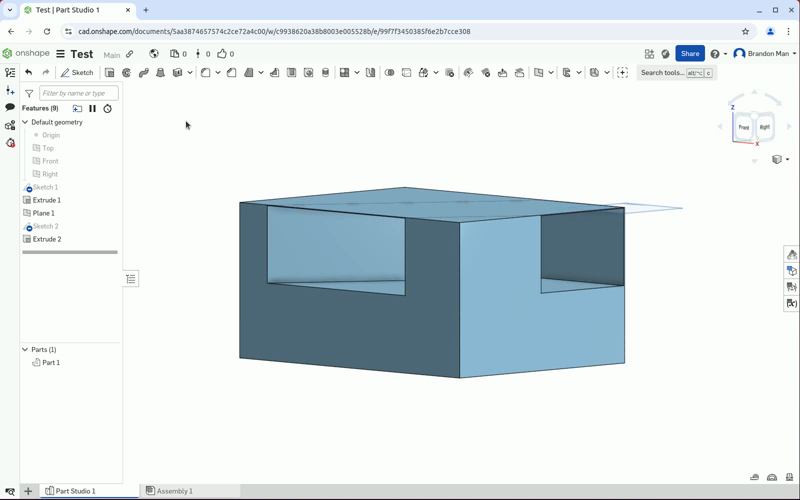
key(down, 3)
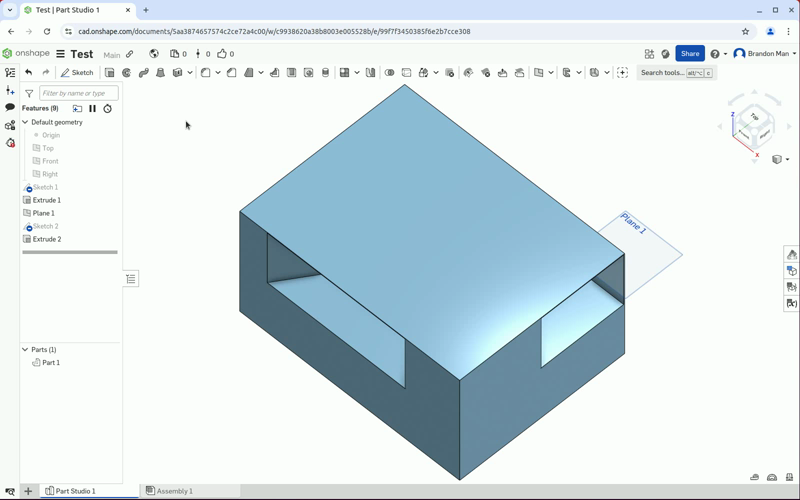
mouse_move(73, 189)
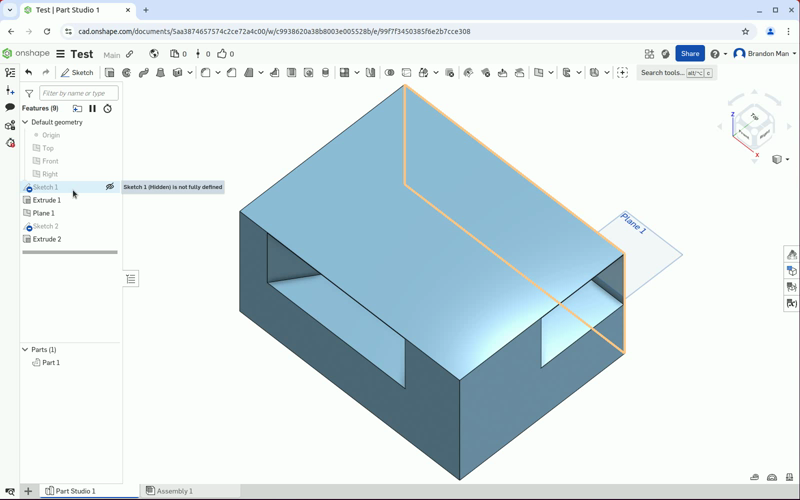
click(73, 189)